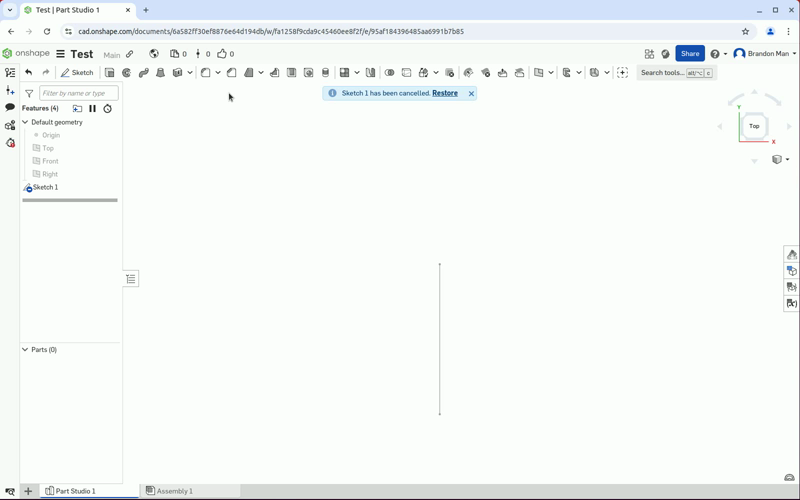
key(shift+h)
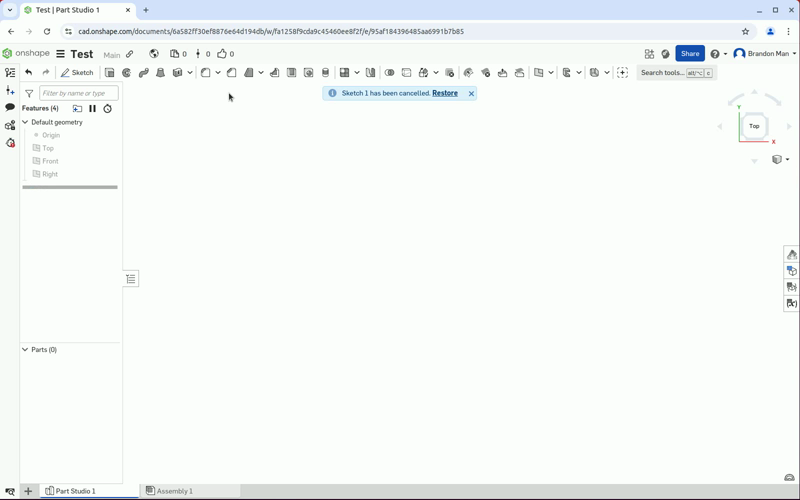
key(shift+s)
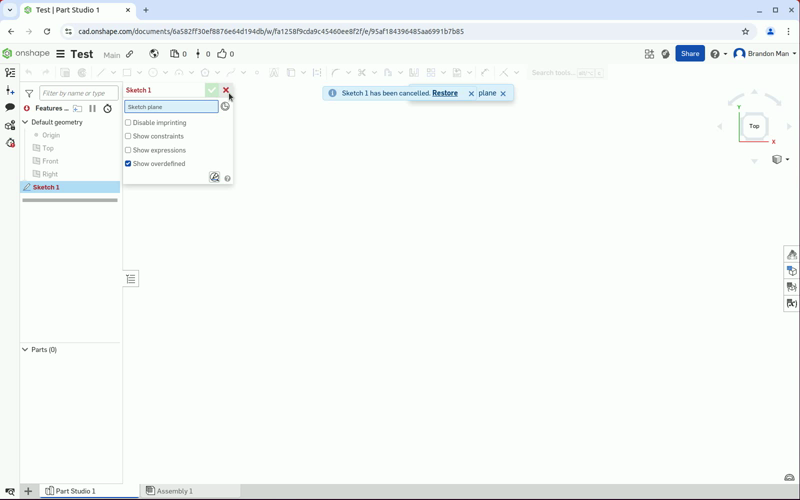
mouse_move(73, 150)
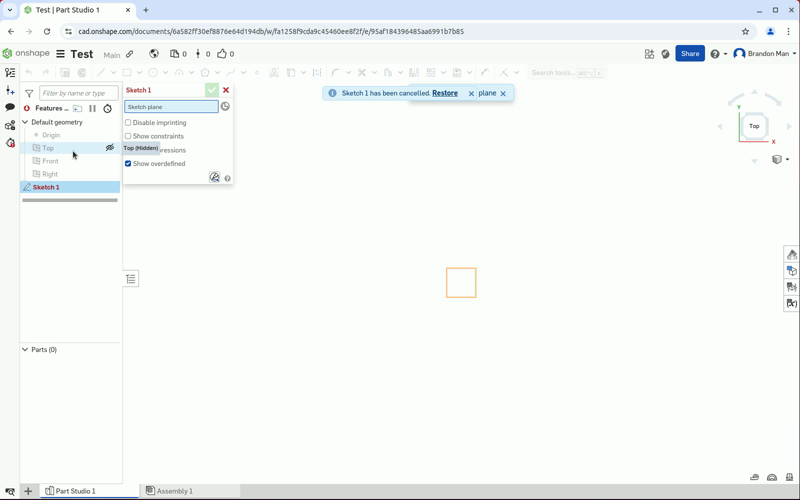
click(73, 150)
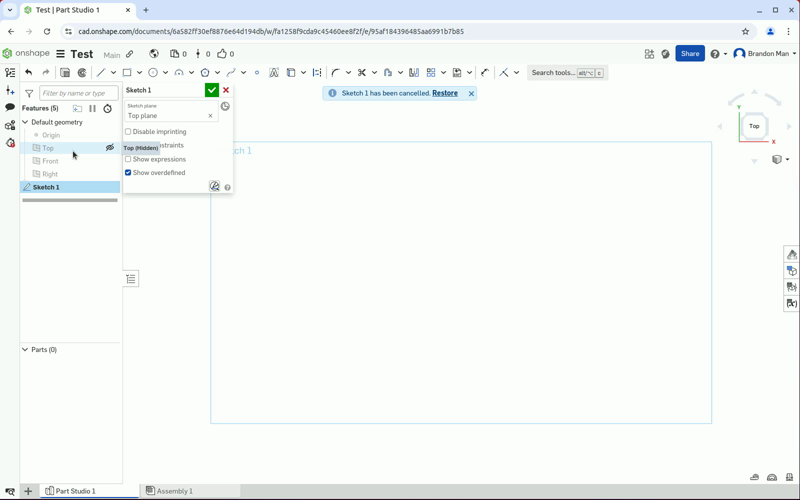
mouse_move(73, 352)
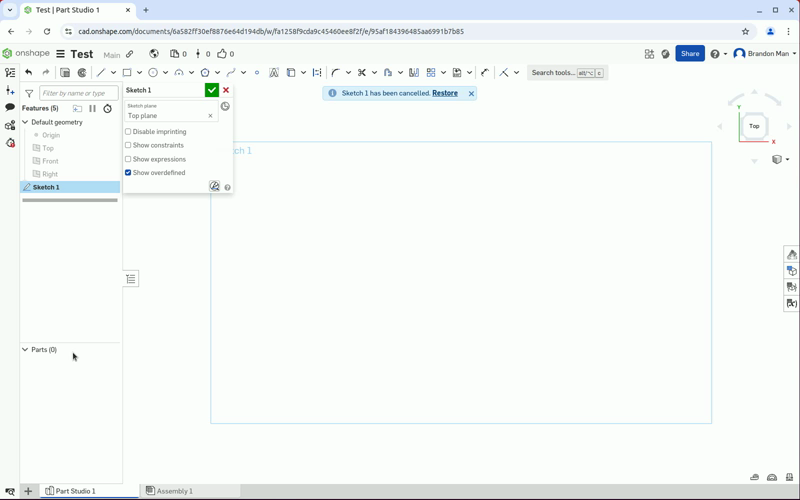
key(y)
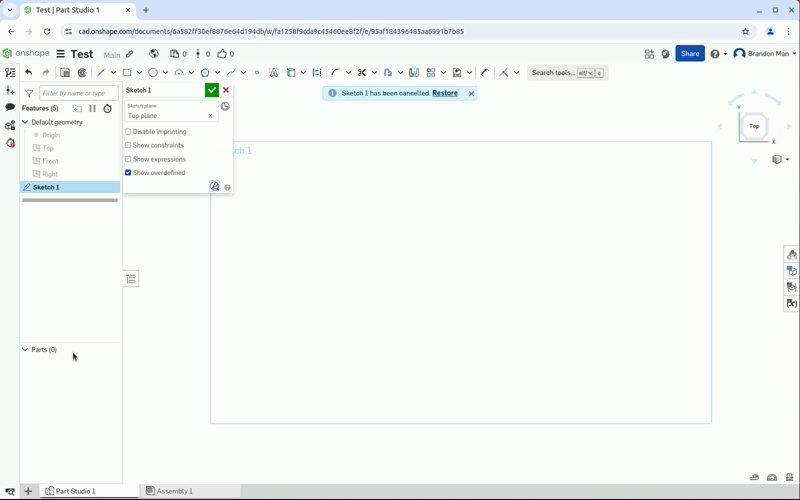
key(l)
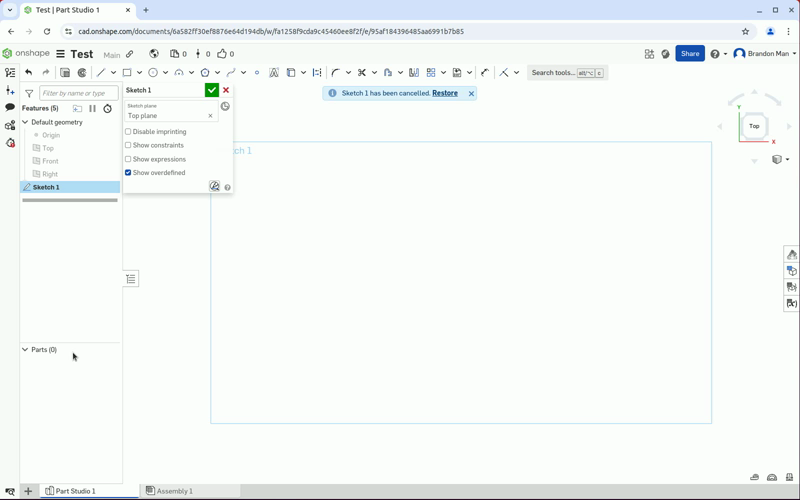
key_down(shift)
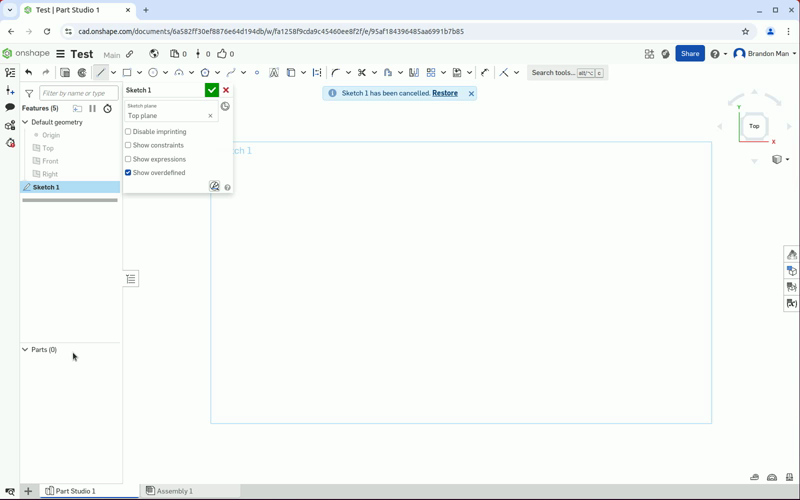
mouse_move(349, 282)
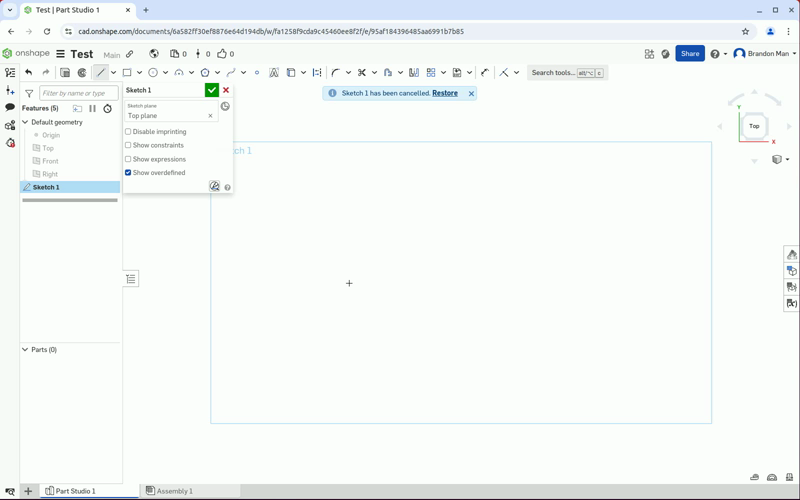
click(349, 282)
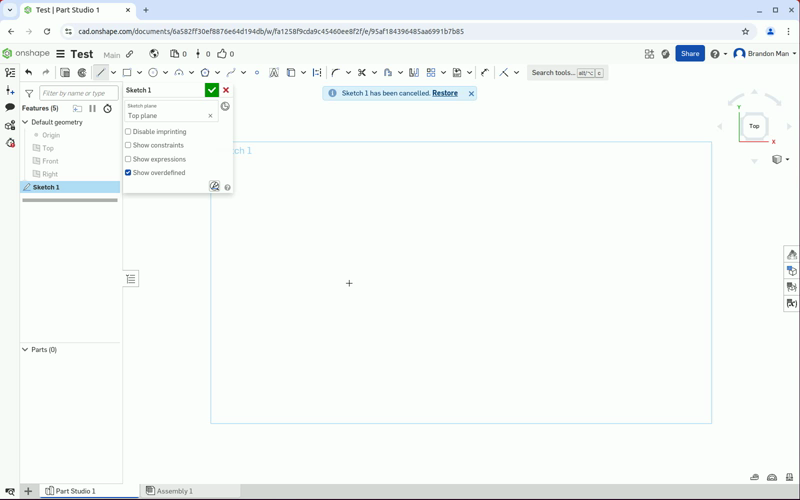
key_up(shift)
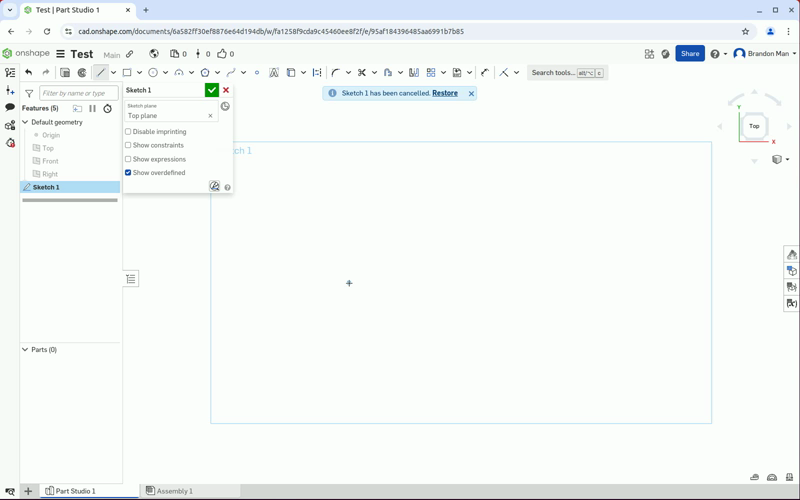
key_down(shift)
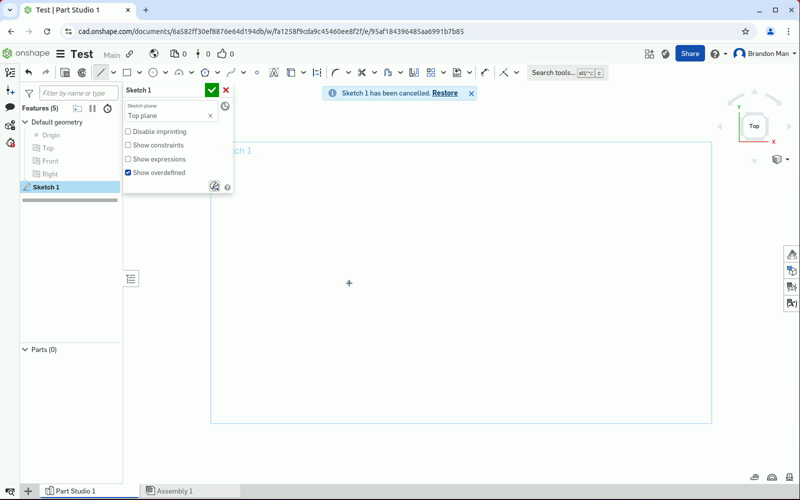
mouse_move(405, 378)
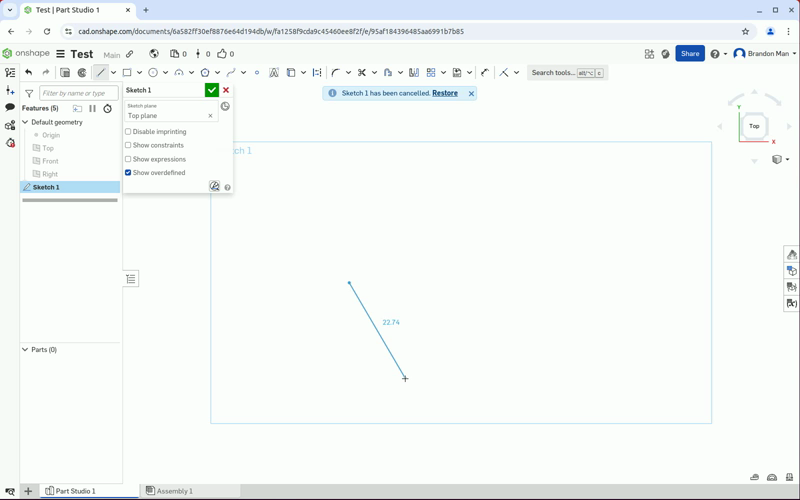
click(405, 378)
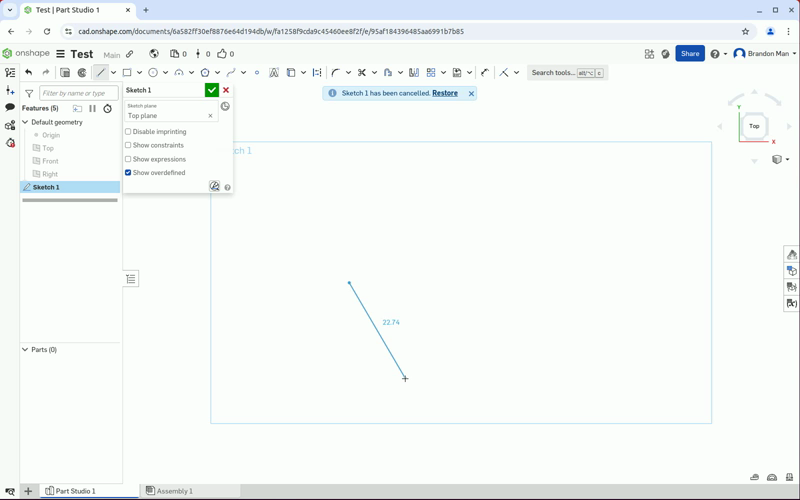
key_up(shift)
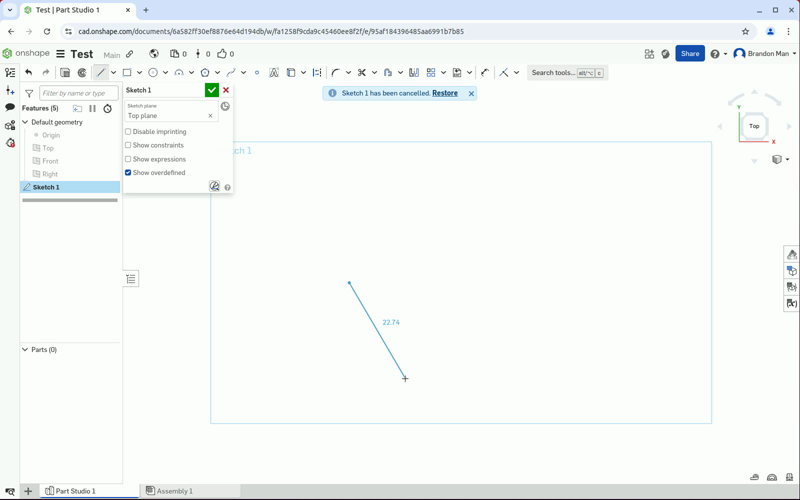
key_down(shift)
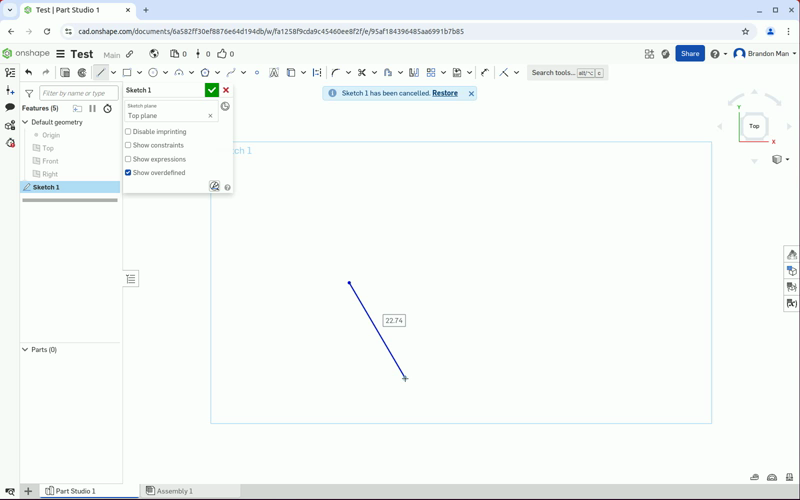
mouse_move(514, 378)
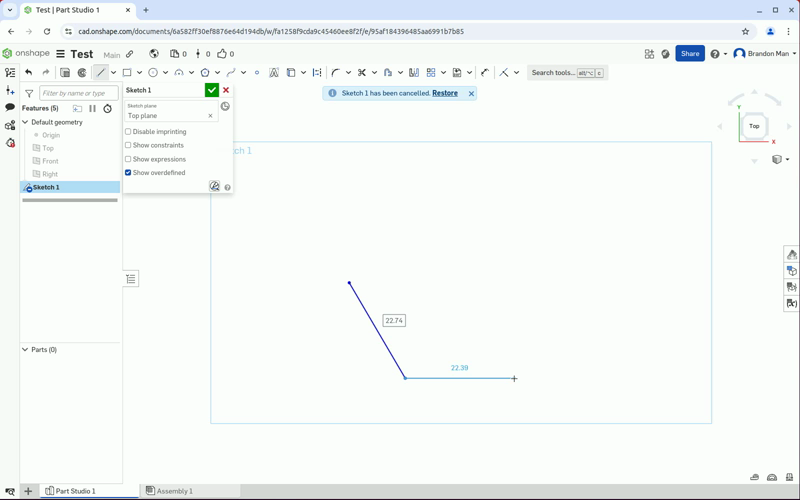
click(514, 378)
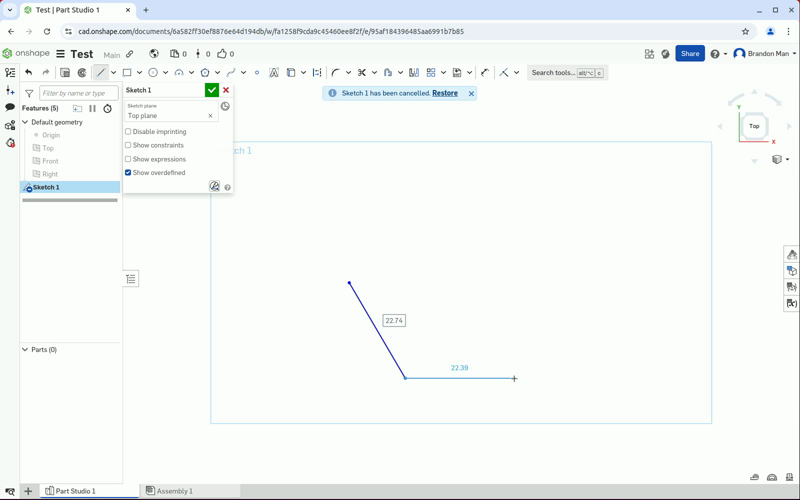
key_up(shift)
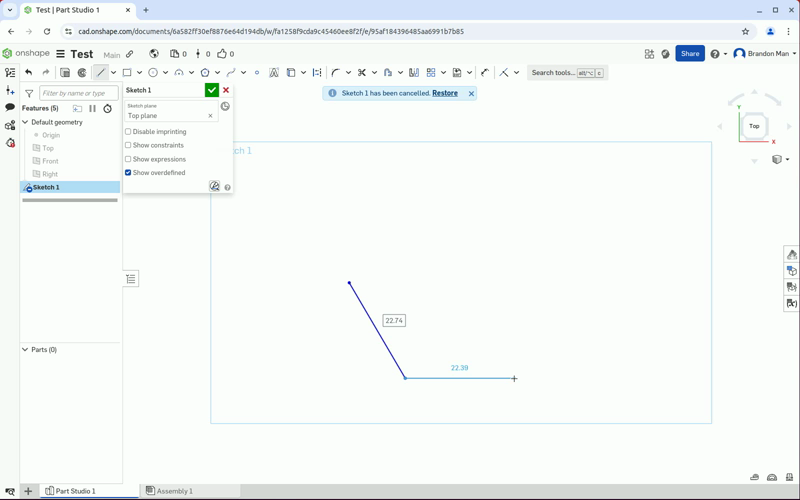
key_down(shift)
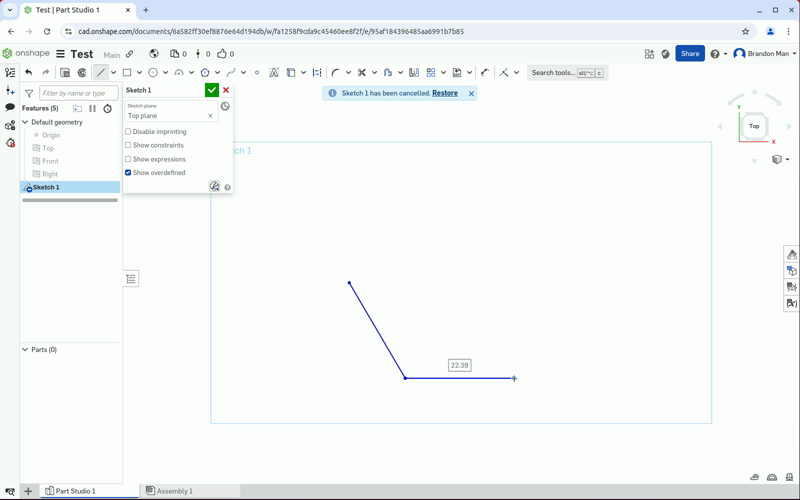
mouse_move(569, 282)
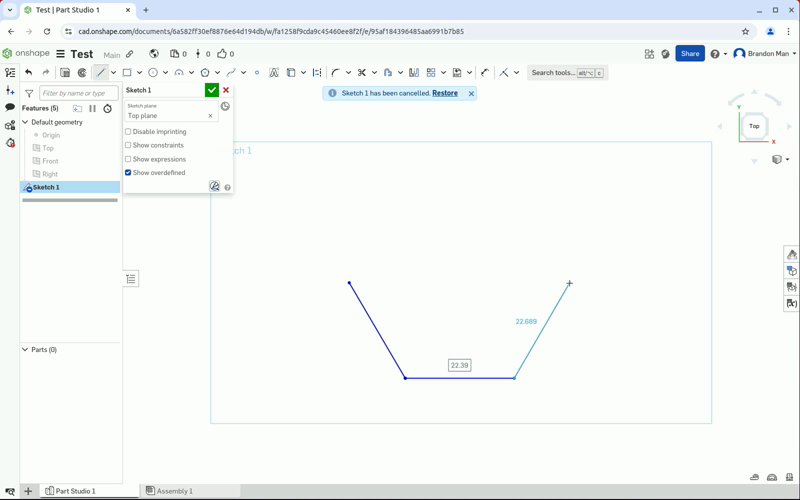
click(569, 282)
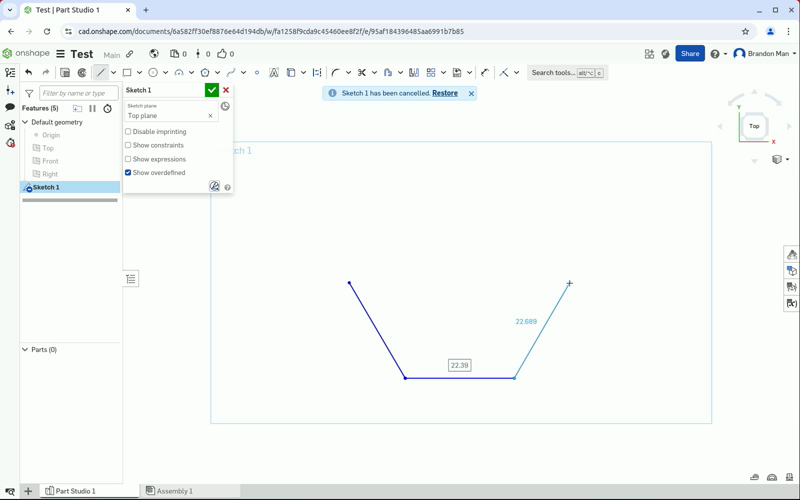
key_up(shift)
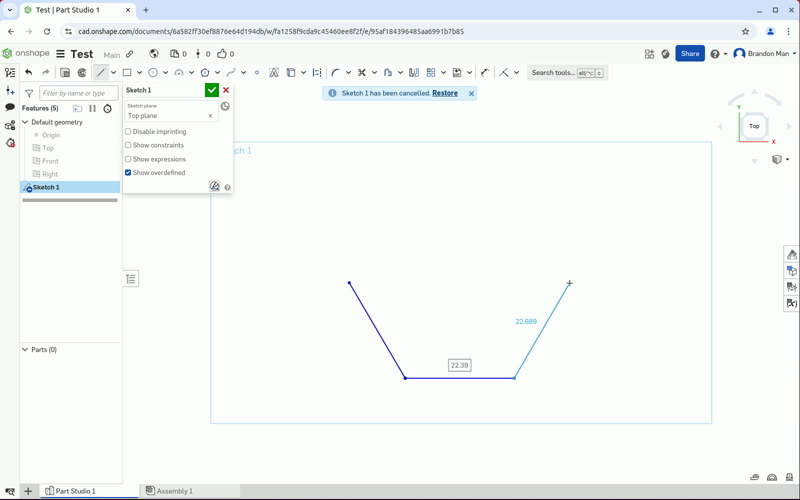
key_down(shift)
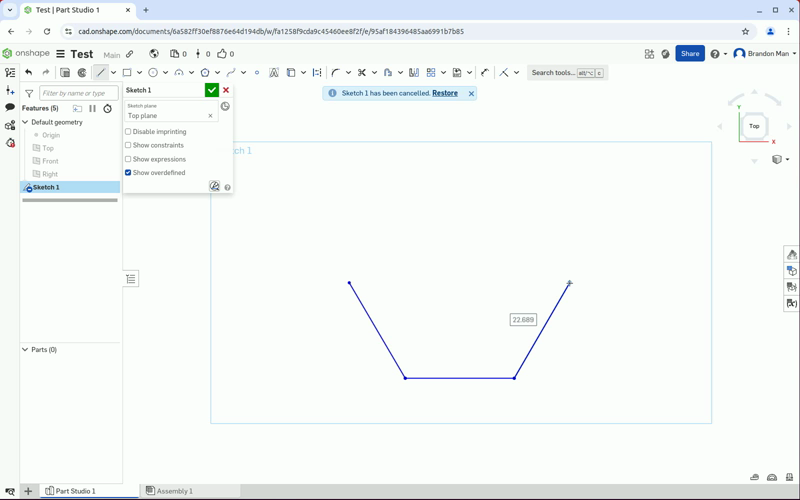
mouse_move(514, 187)
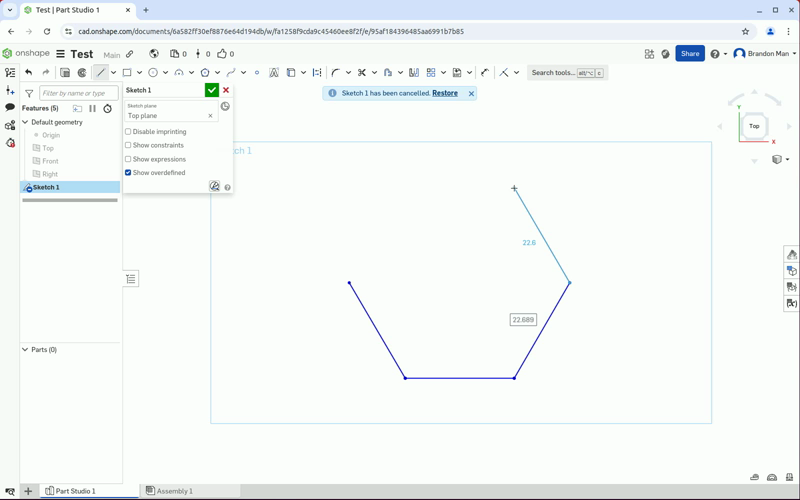
click(514, 187)
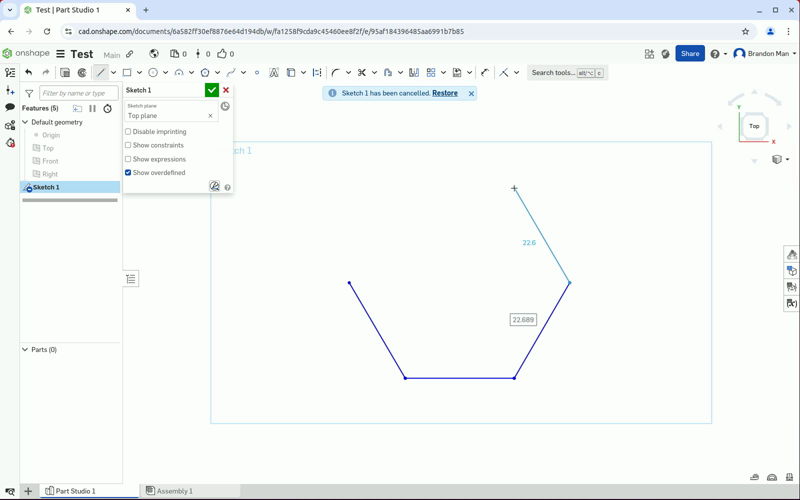
key_up(shift)
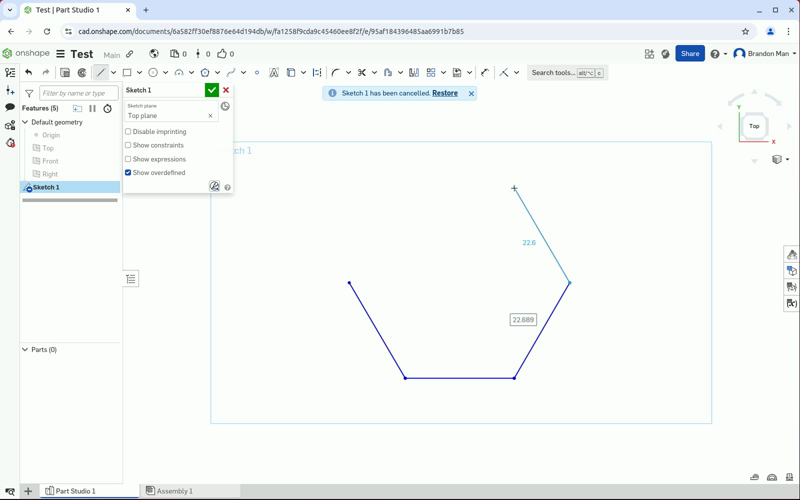
key_down(shift)
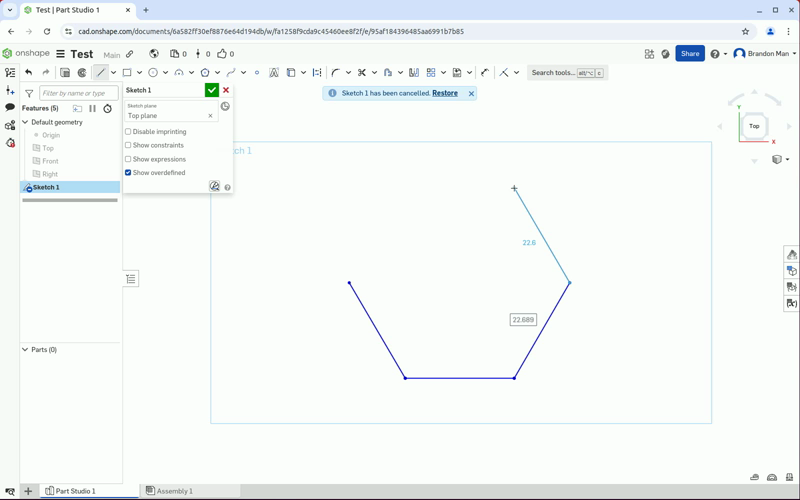
mouse_move(405, 187)
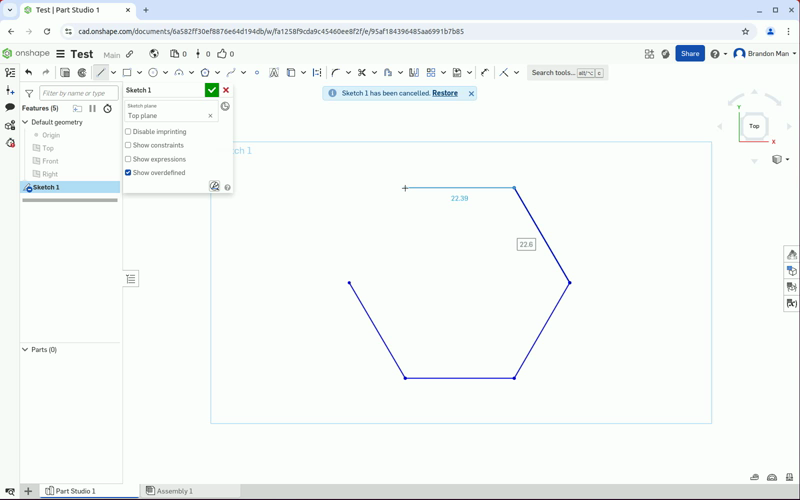
click(405, 187)
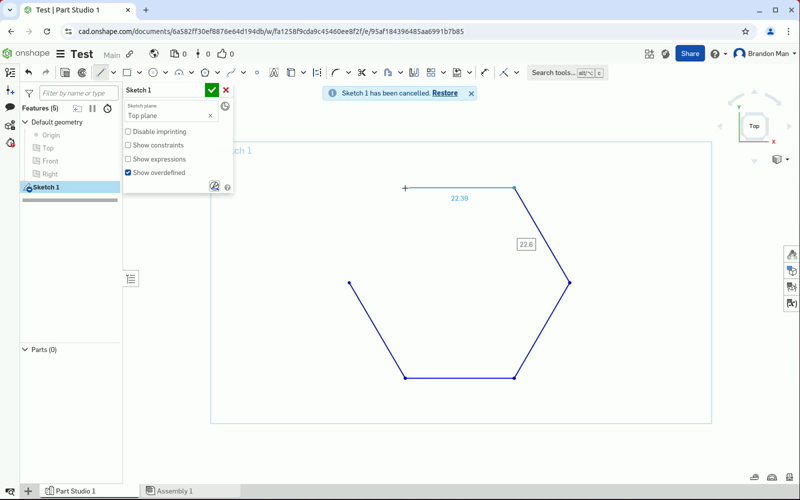
key_up(shift)
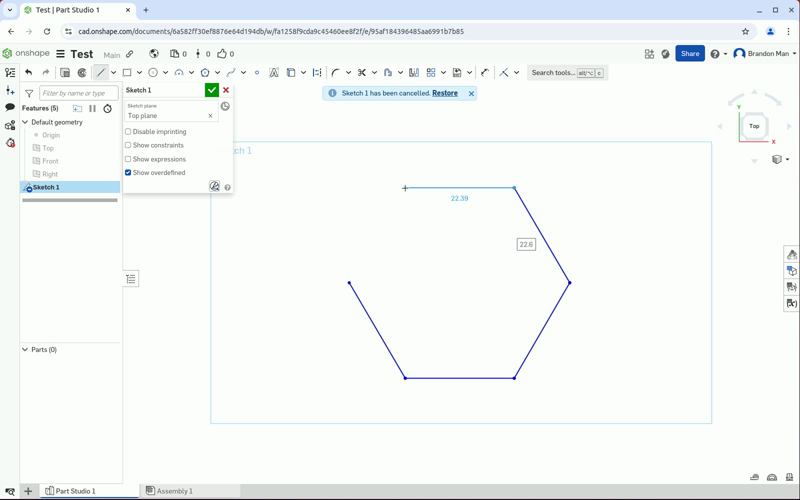
key_down(shift)
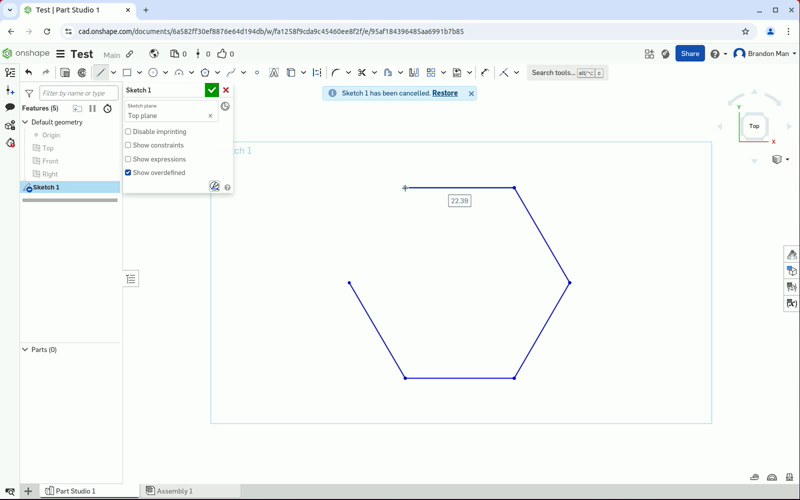
mouse_move(349, 282)
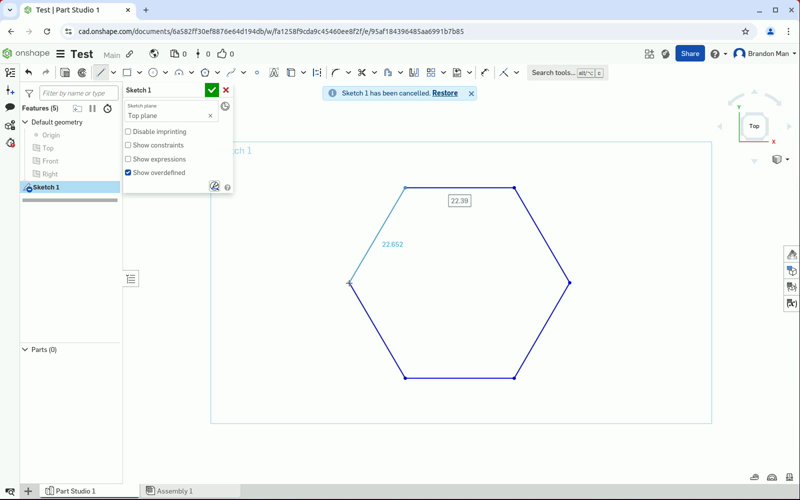
key_up(shift)
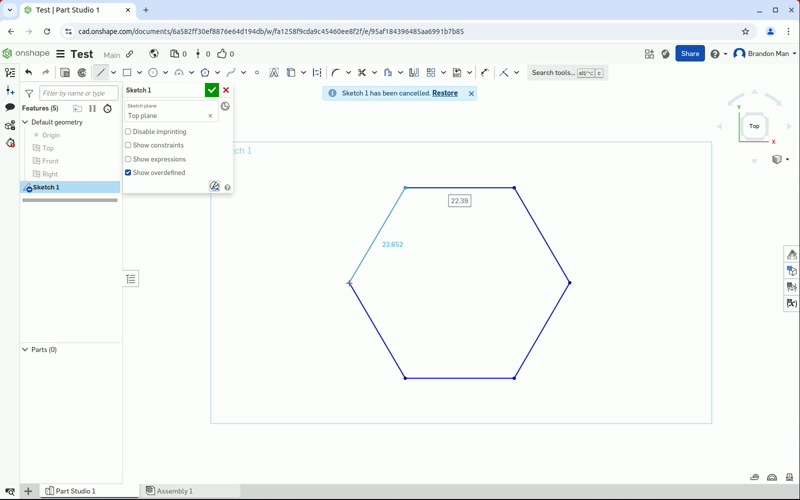
click(349, 282)
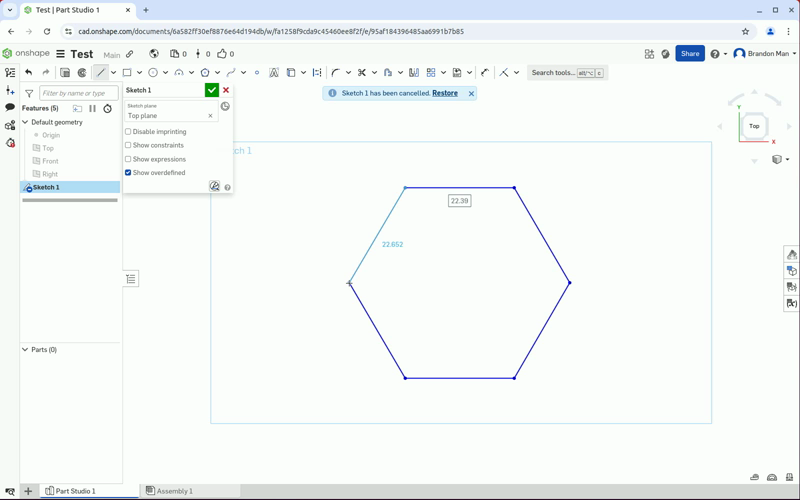
key(esc)
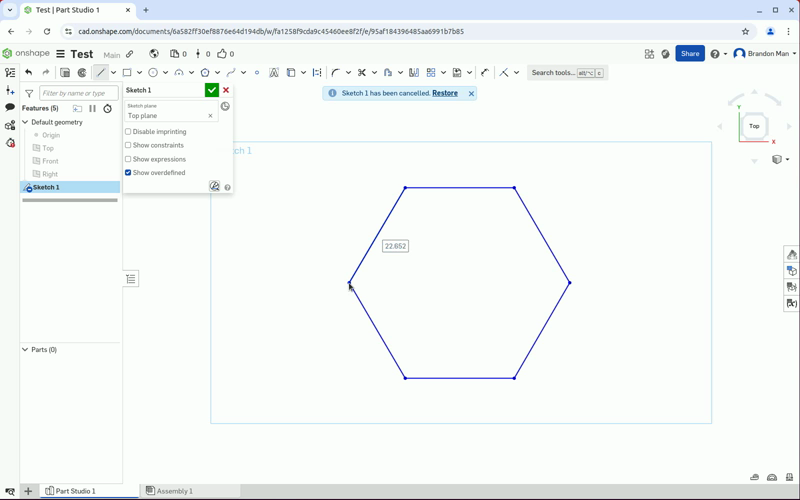
mouse_move(444, 213)
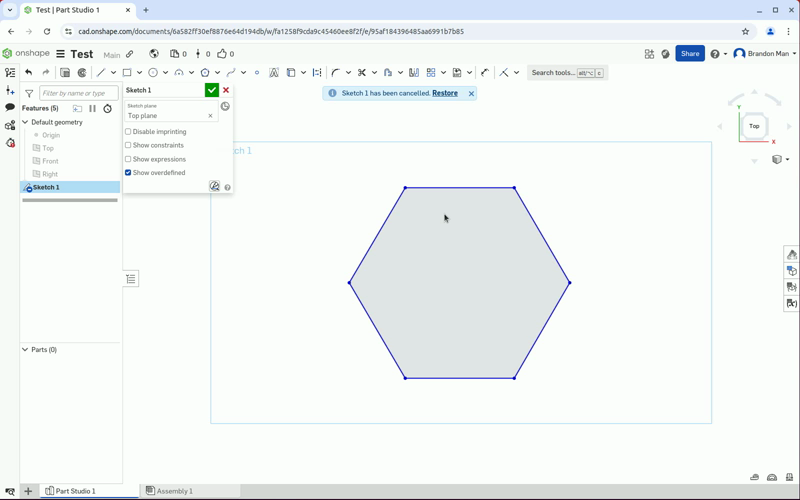
click(444, 213)
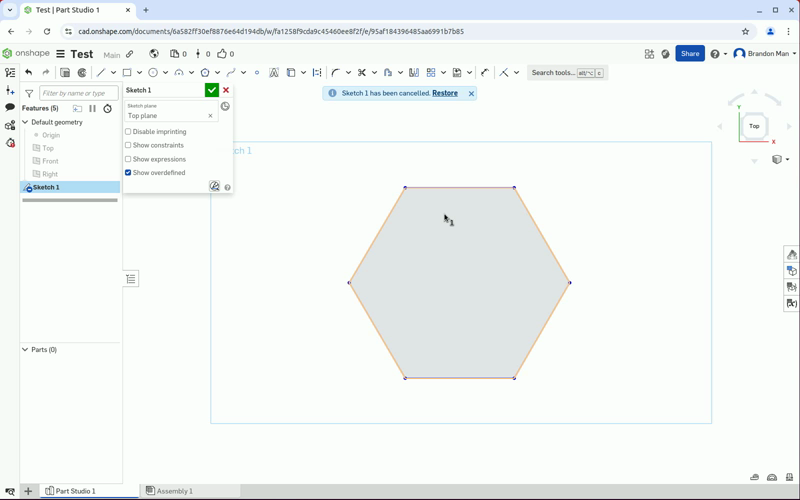
mouse_move(73, 352)
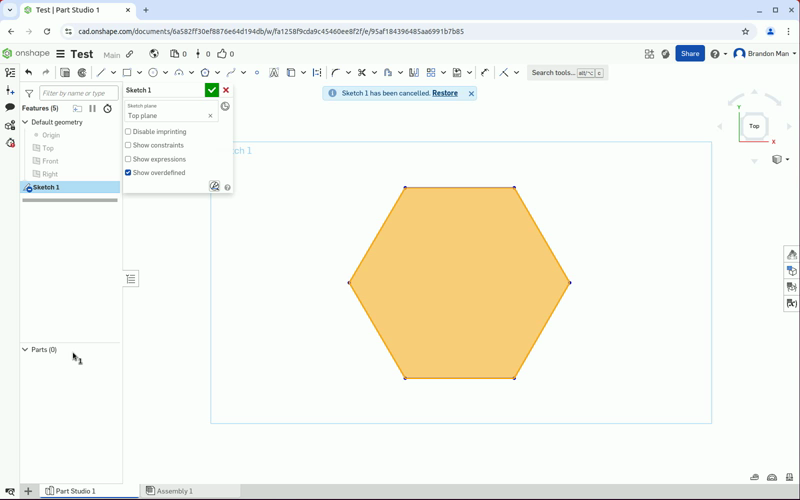
key(shift+y)
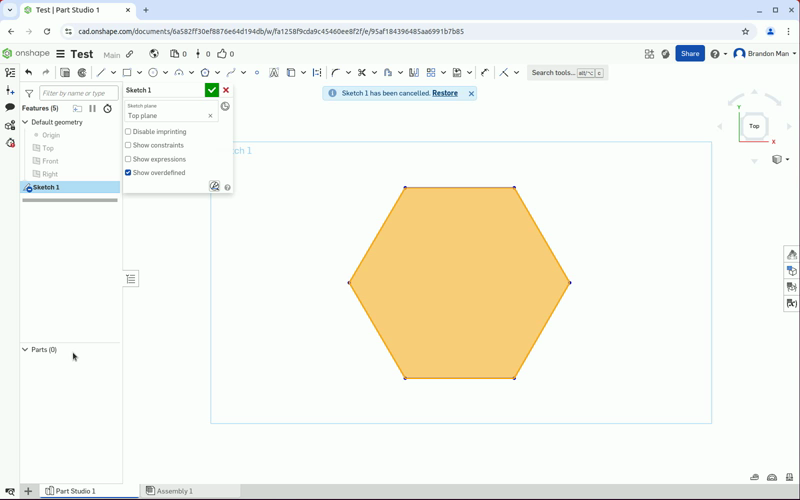
key(shift+e)
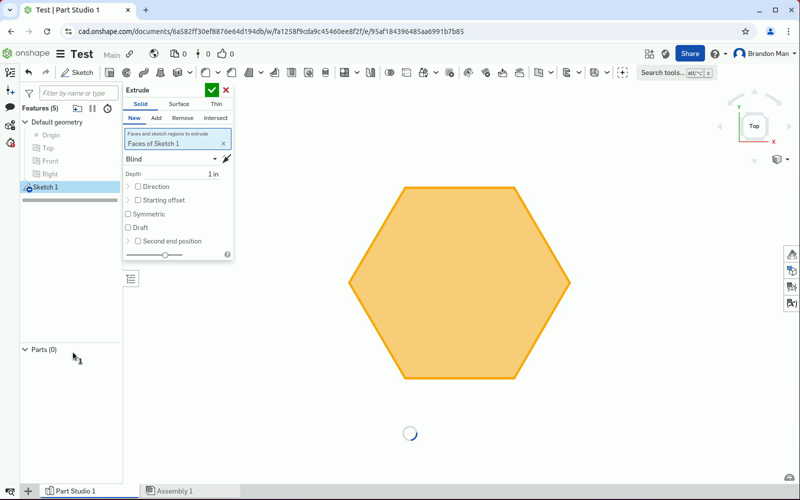
mouse_move(143, 106)
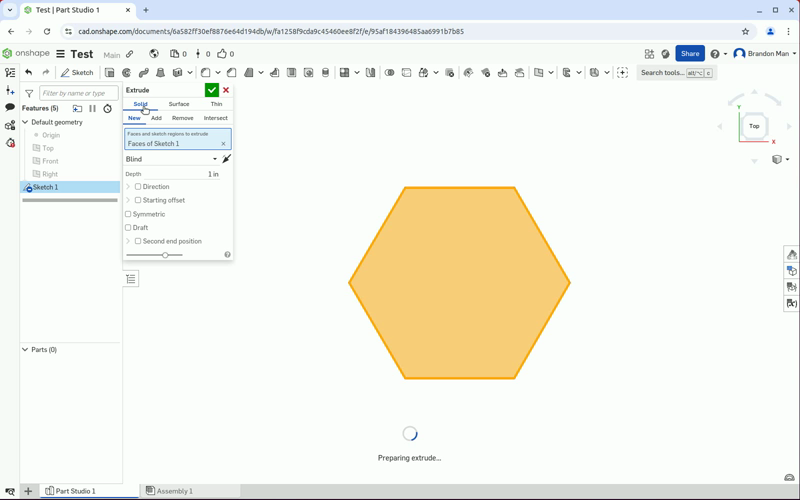
click(143, 106)
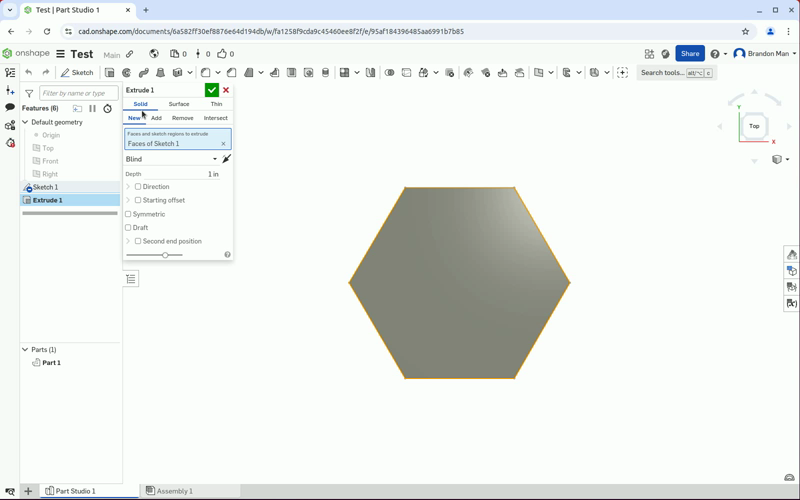
mouse_move(137, 120)
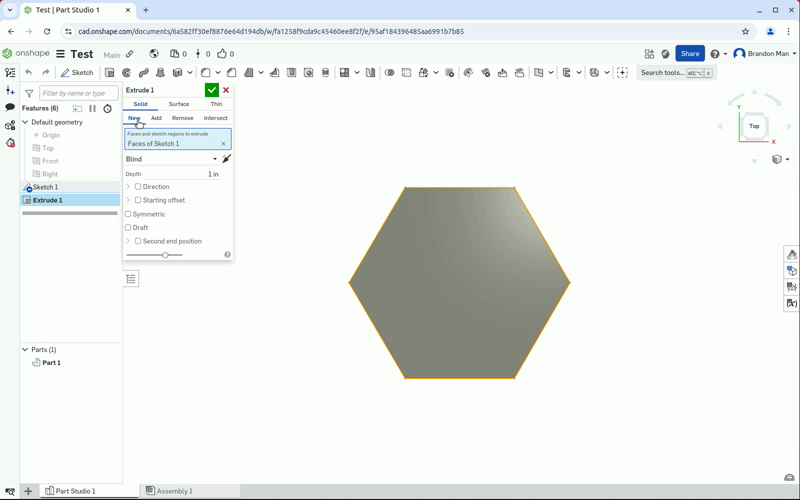
click(137, 120)
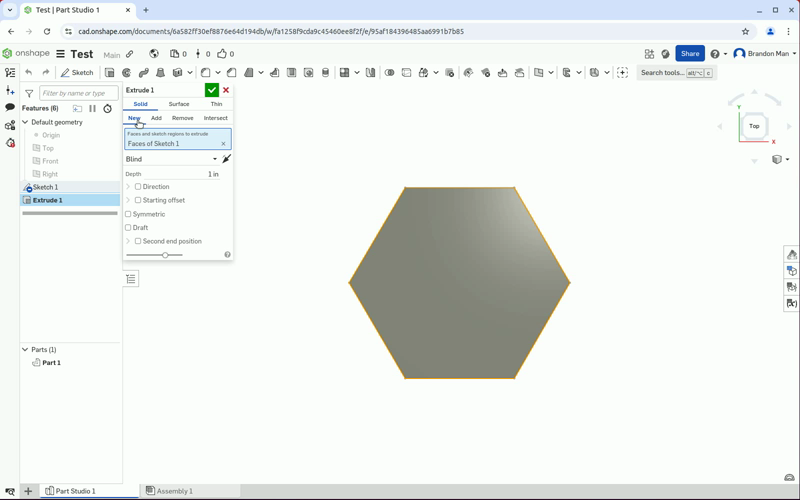
key(tab, 4)
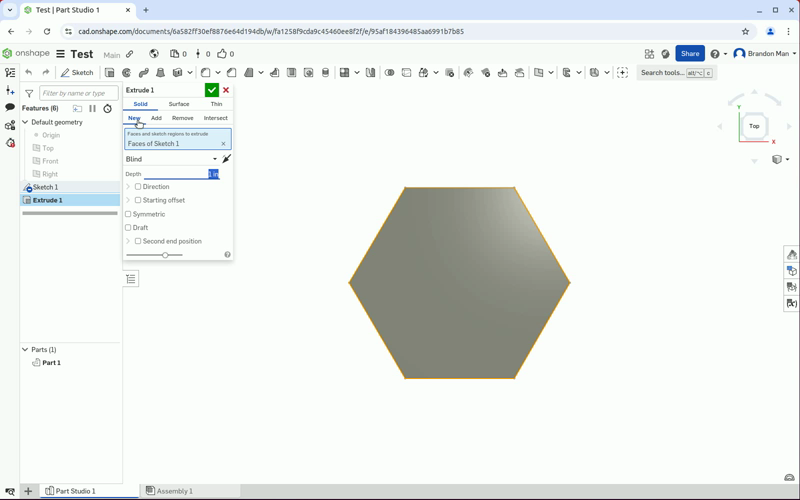
text(15.405)
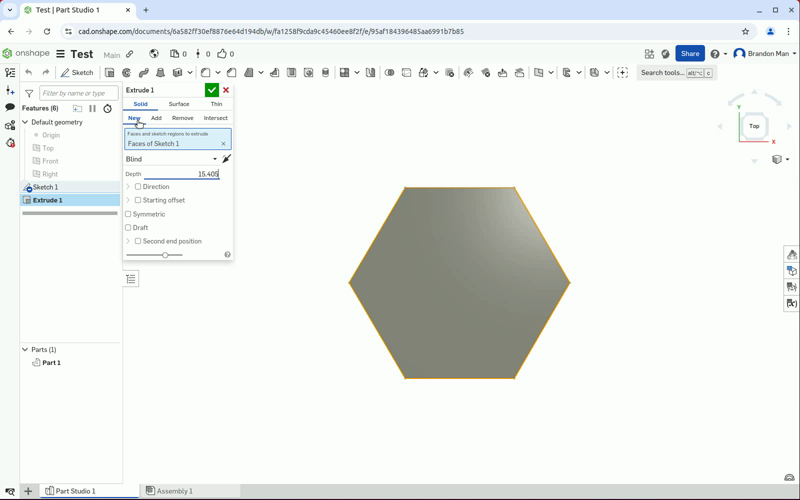
key(enter)
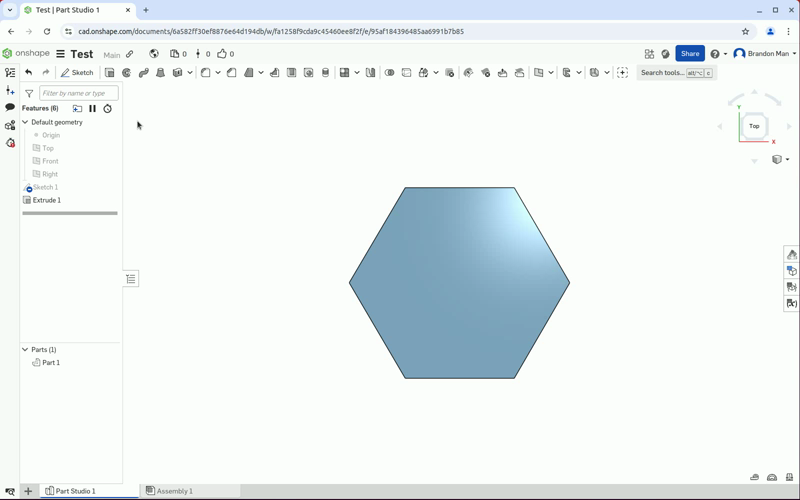
key(shift+h)
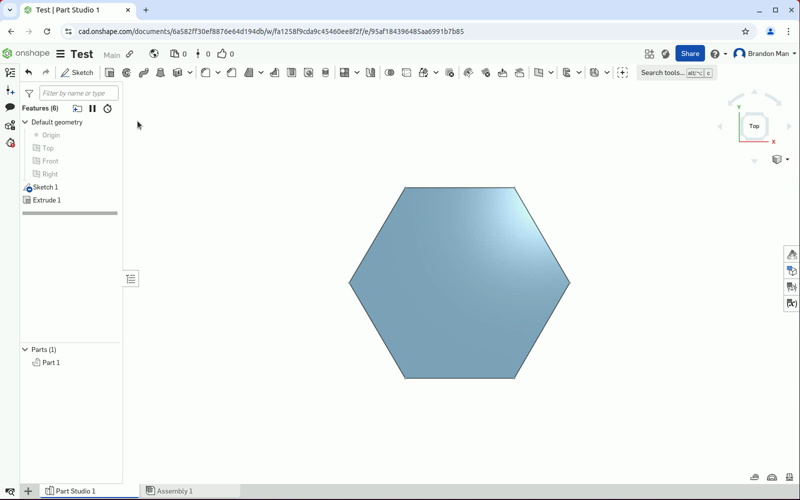
key(shift+h)
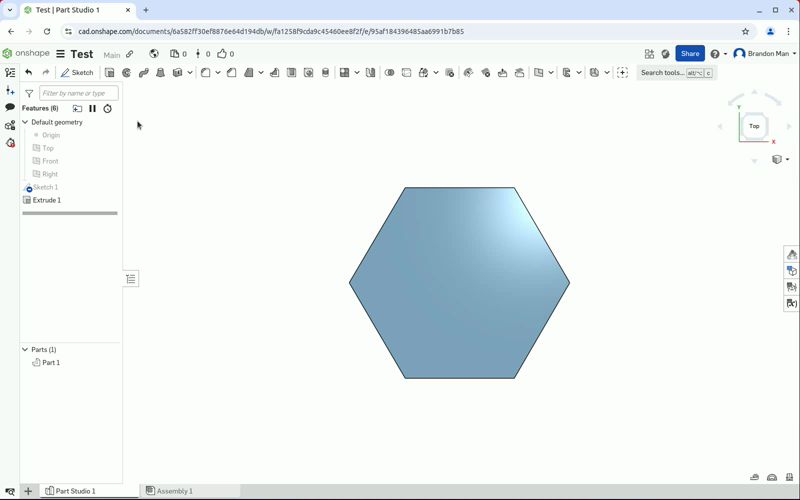
mouse_move(73, 189)
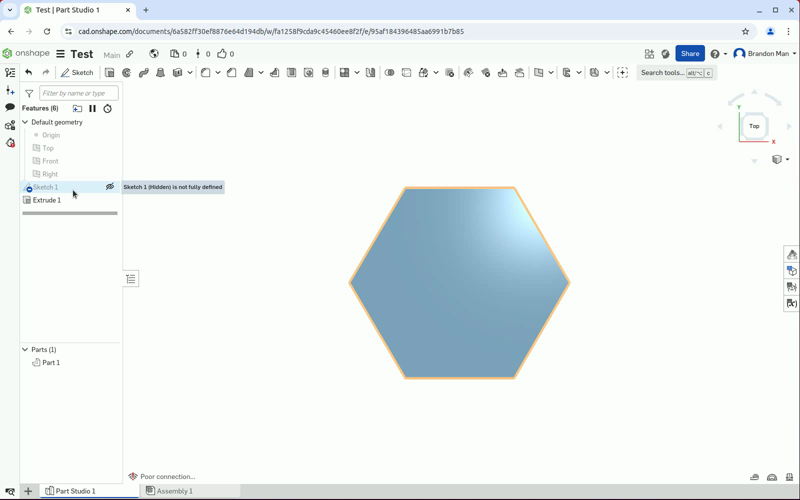
click(73, 189)
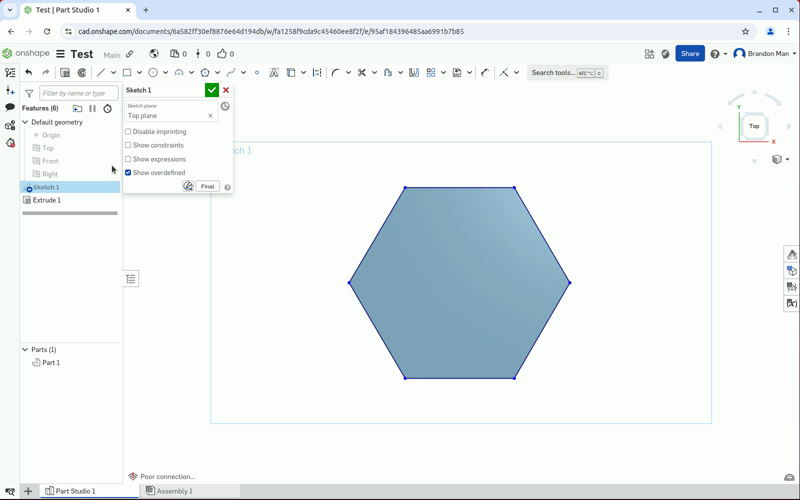
mouse_move(229, 92)
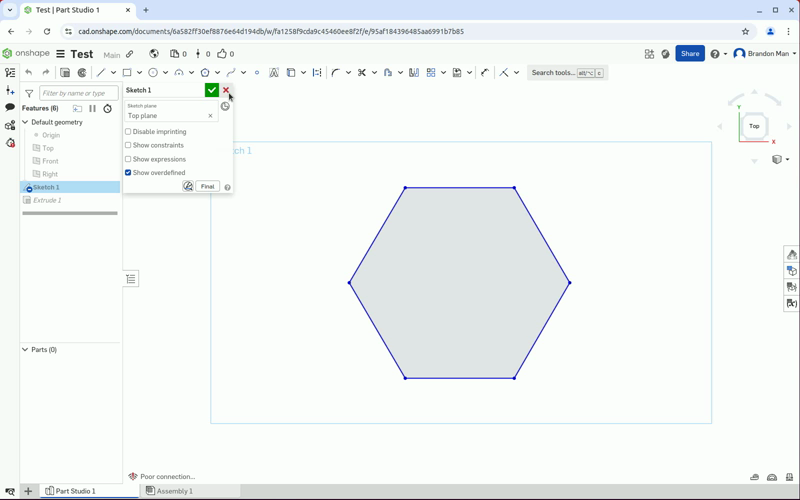
click(229, 92)
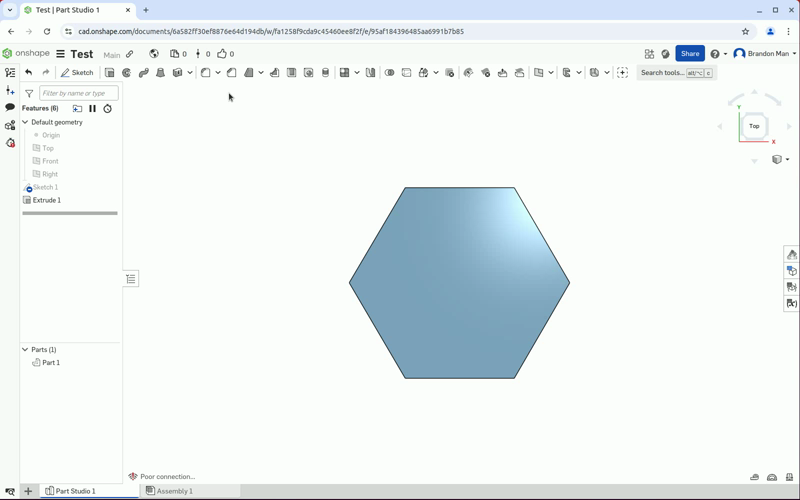
mouse_move(541, 75)
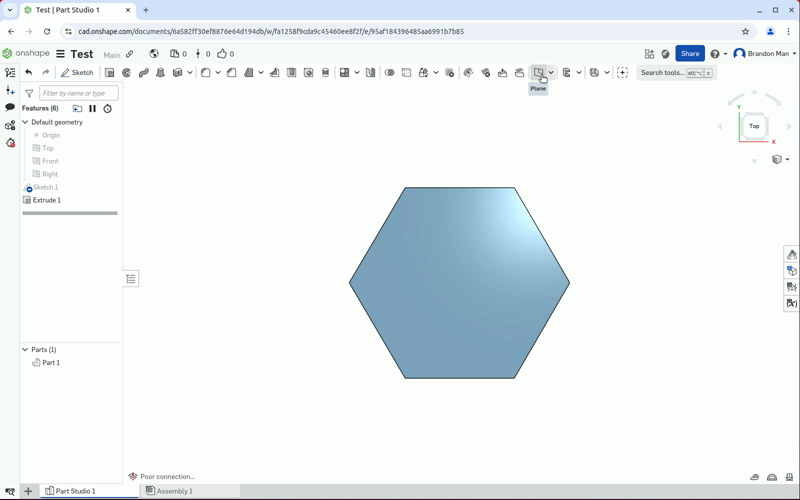
click(541, 75)
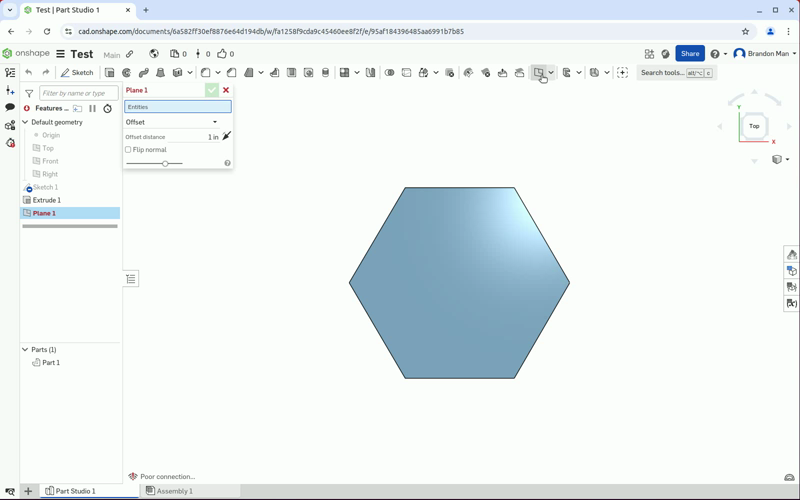
mouse_move(73, 150)
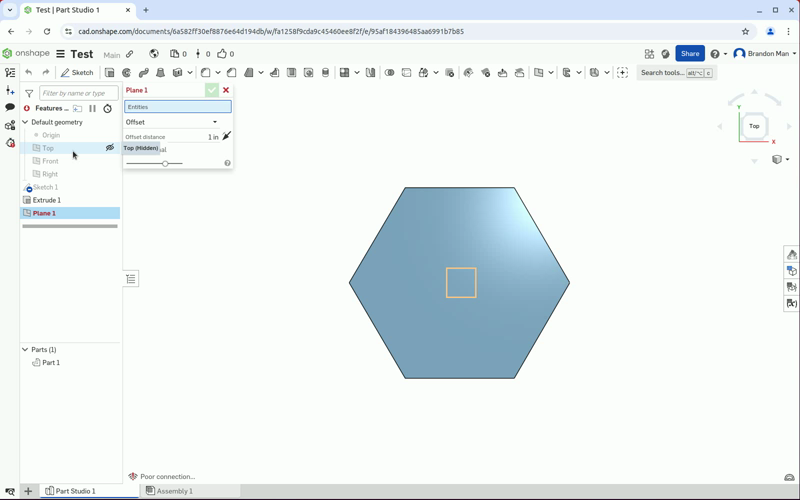
click(73, 150)
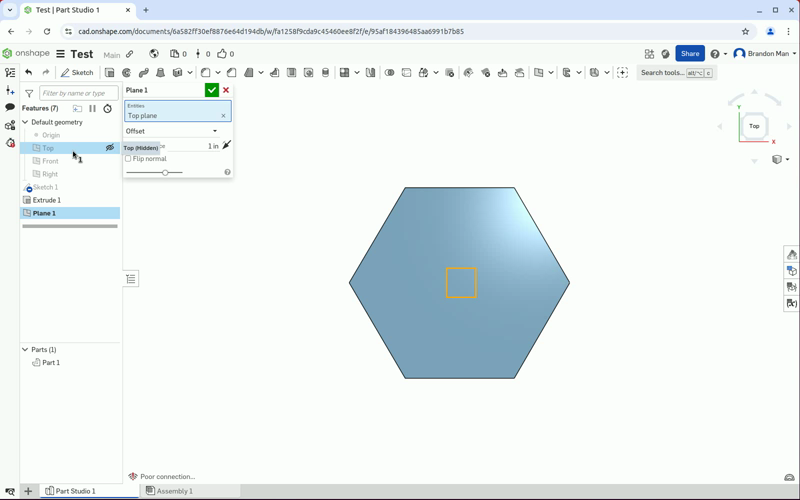
key(tab, 2)
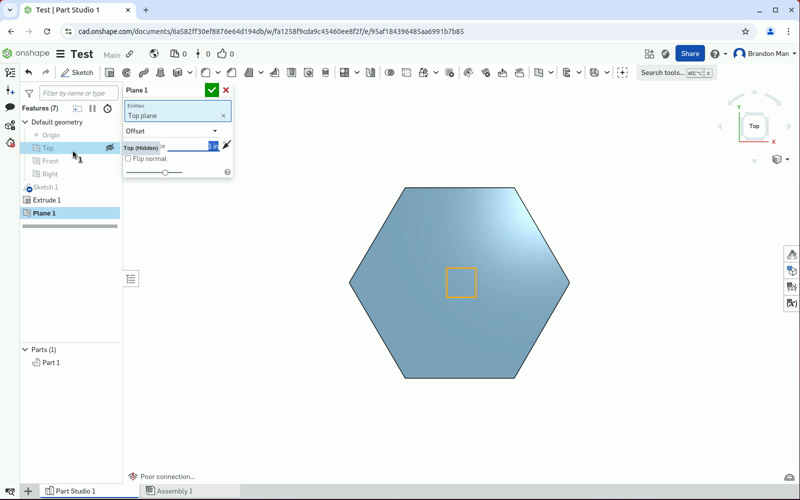
text(15.405)
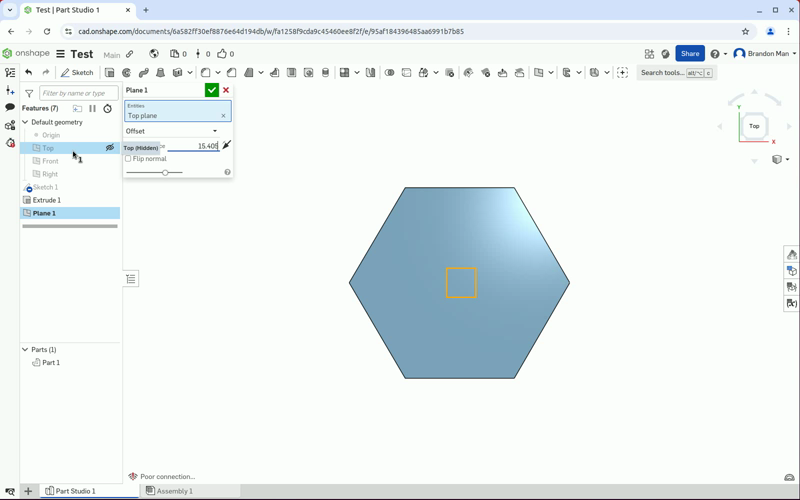
key(enter, 2)
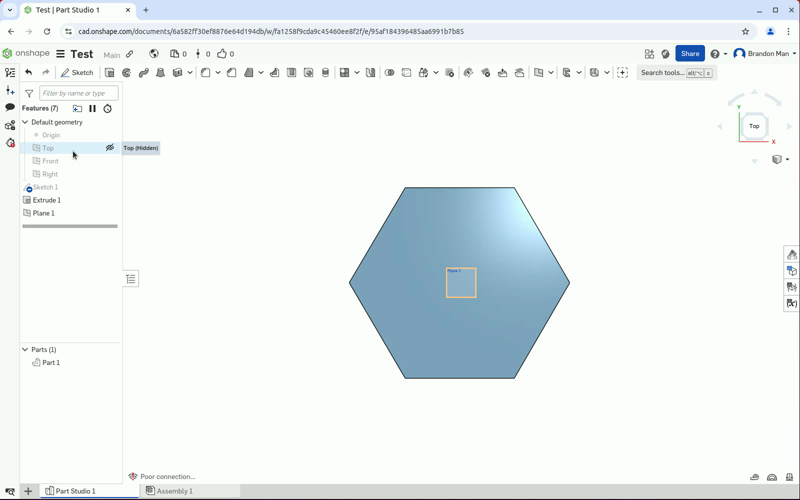
key(shift+s)
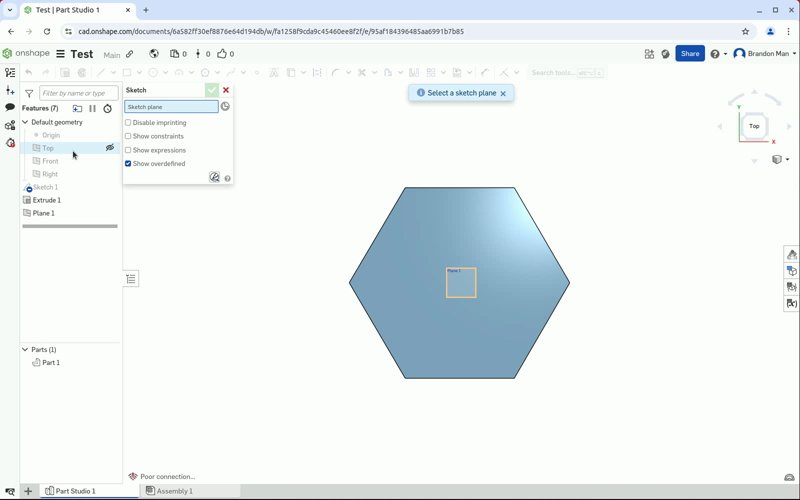
mouse_move(73, 215)
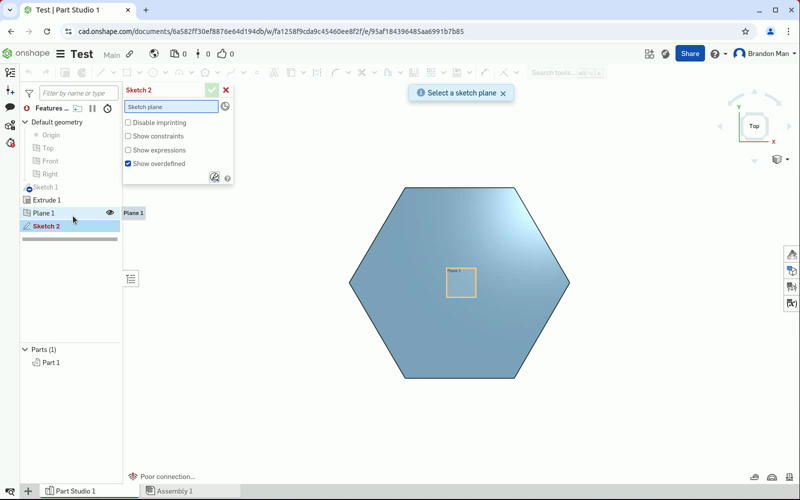
click(73, 215)
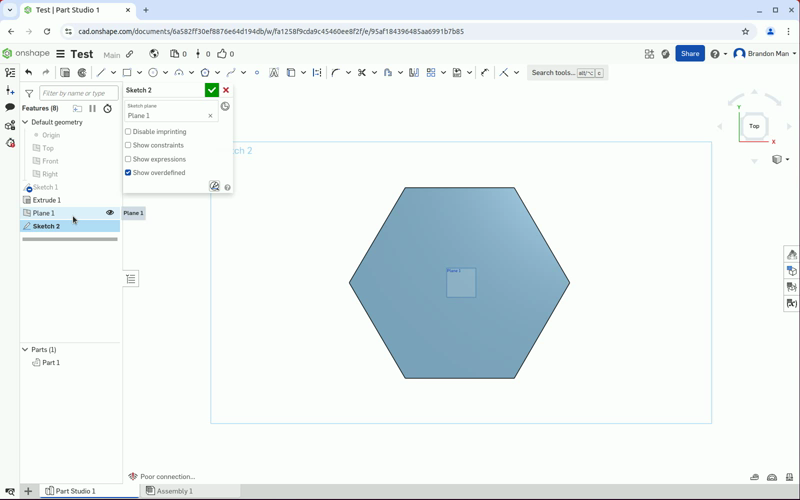
mouse_move(73, 352)
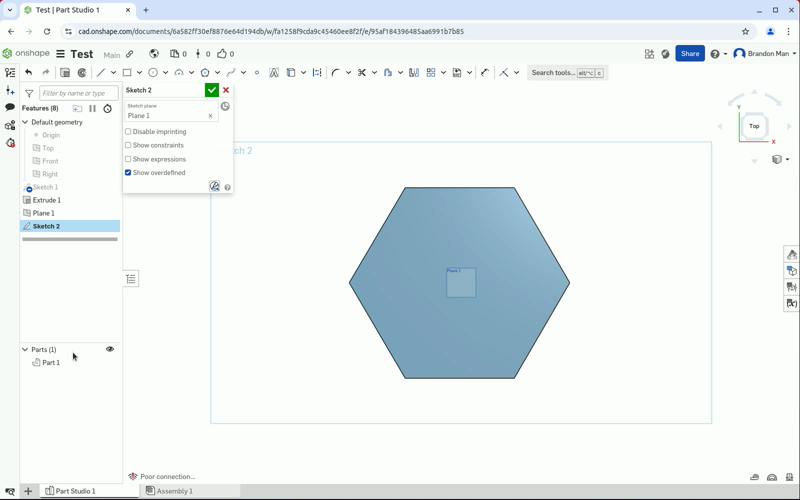
key(y)
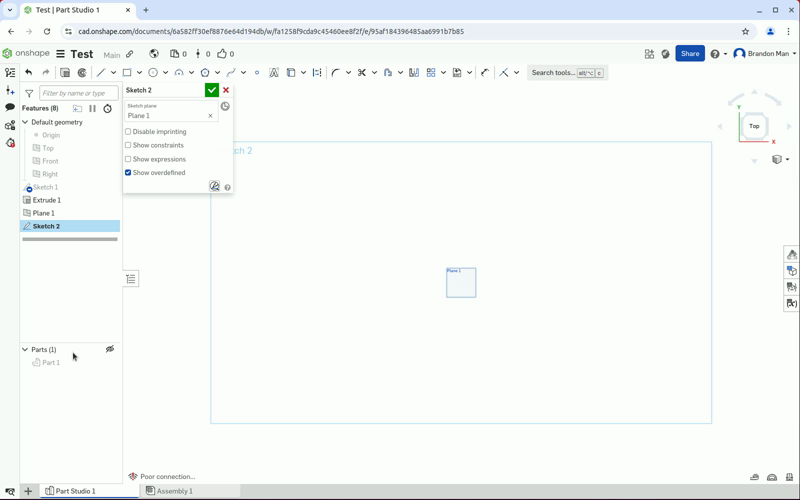
key(c)
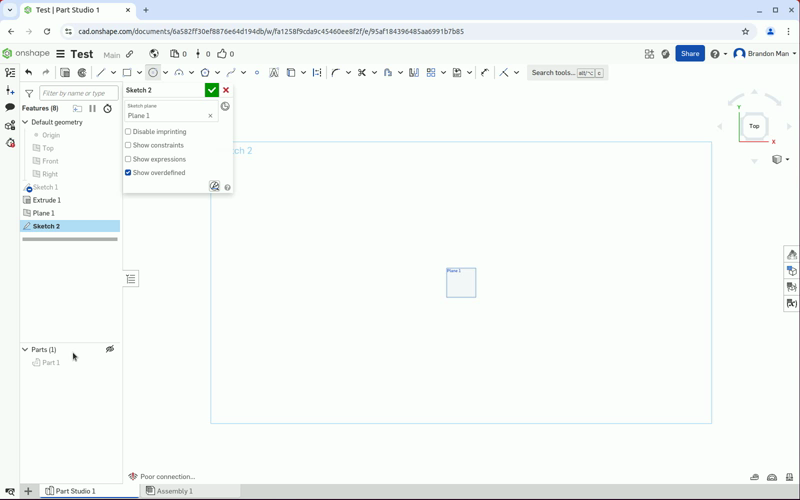
key_down(shift)
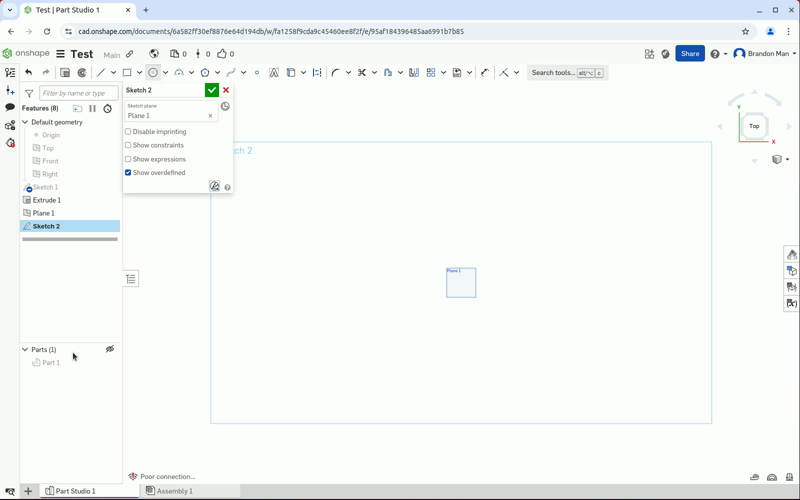
mouse_move(461, 282)
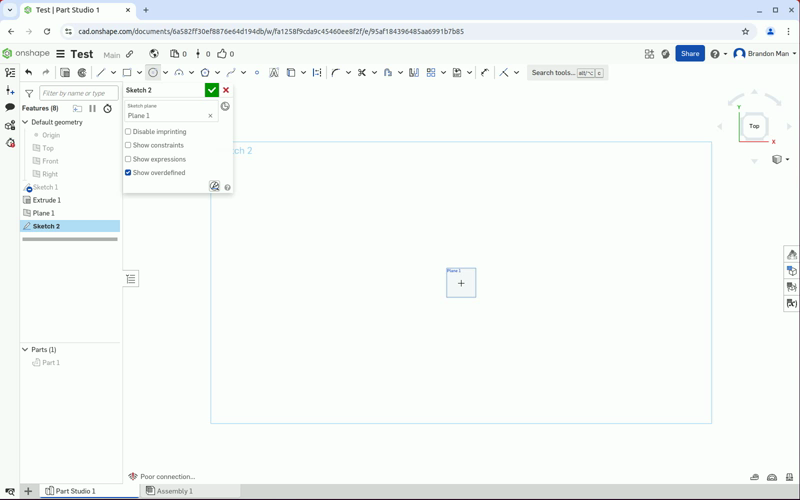
click(461, 282)
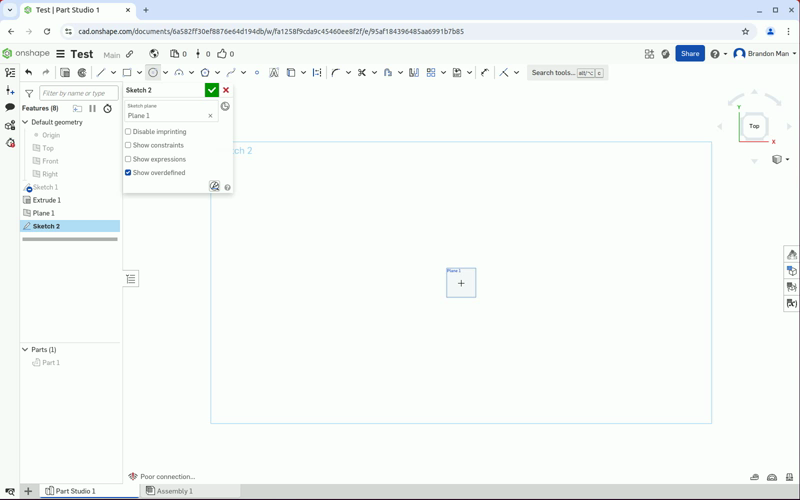
key_up(shift)
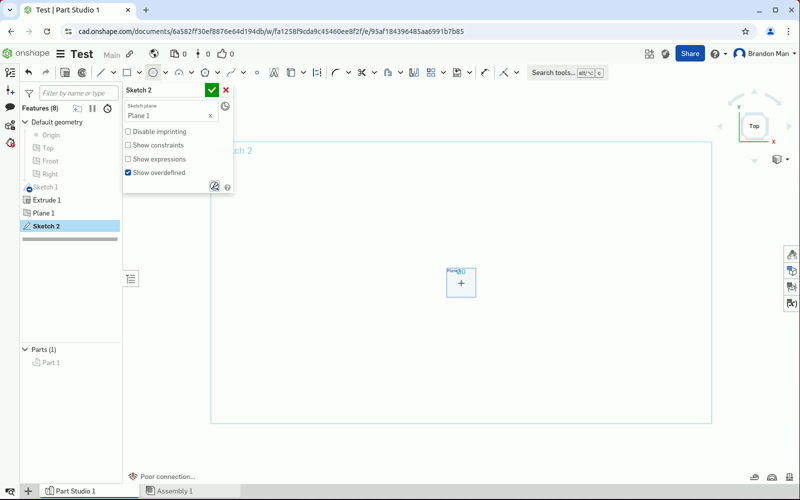
mouse_move(552, 282)
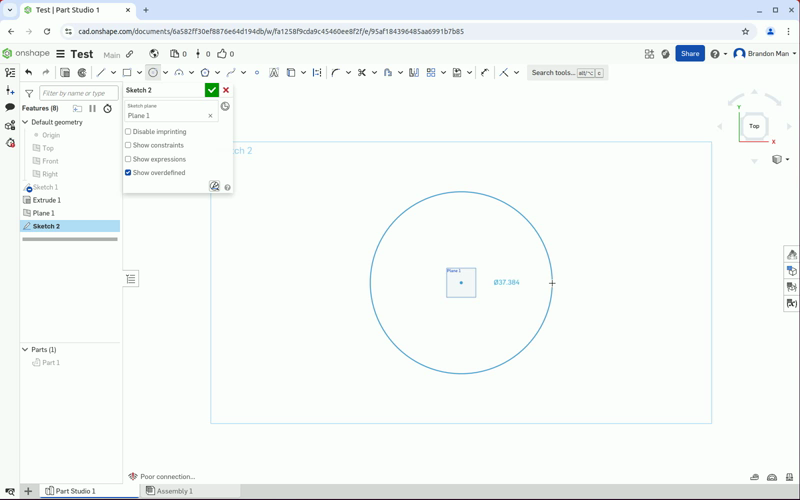
click(552, 282)
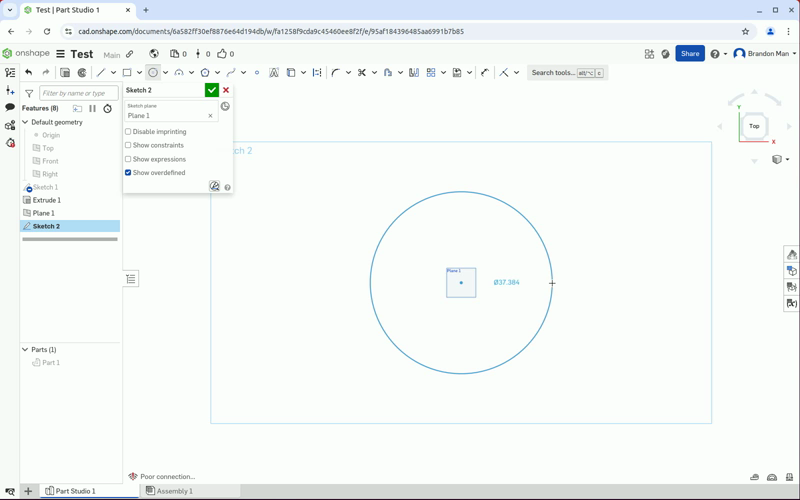
key(esc)
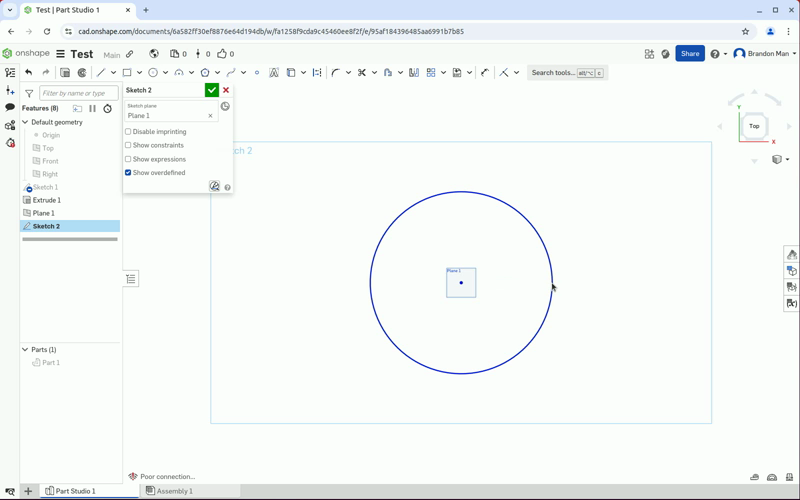
mouse_move(414, 302)
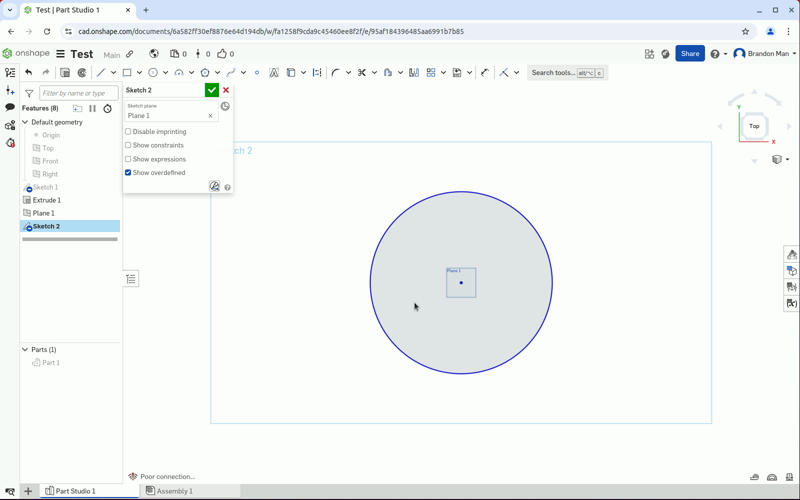
click(414, 302)
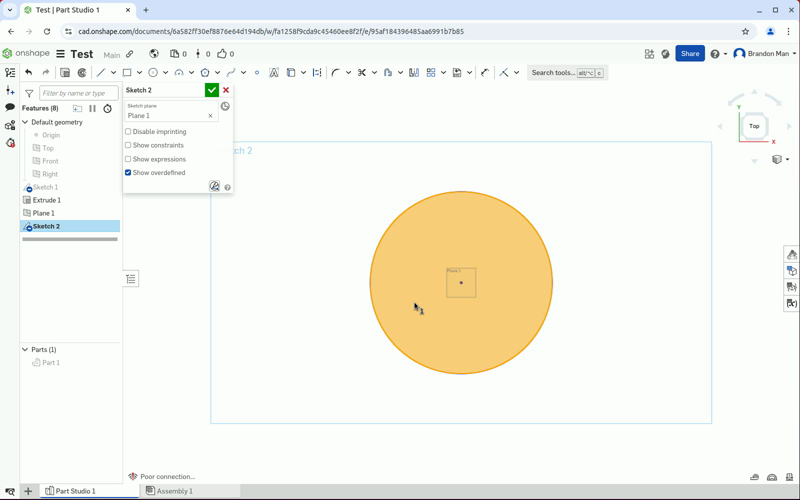
mouse_move(73, 352)
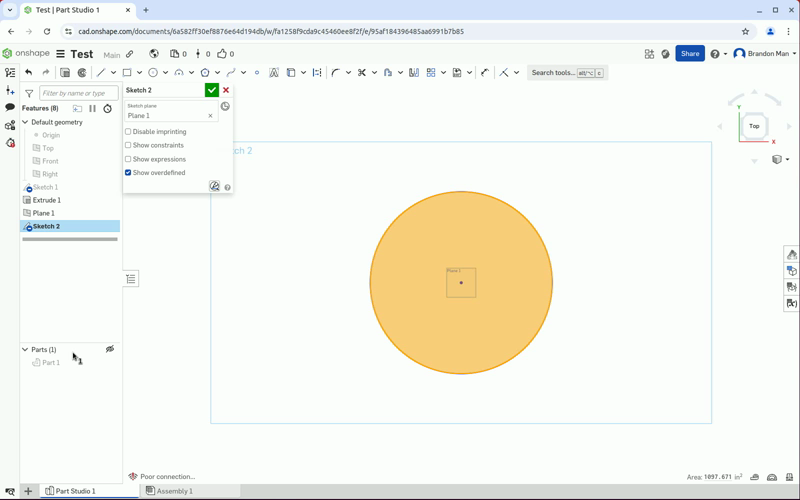
key(shift+y)
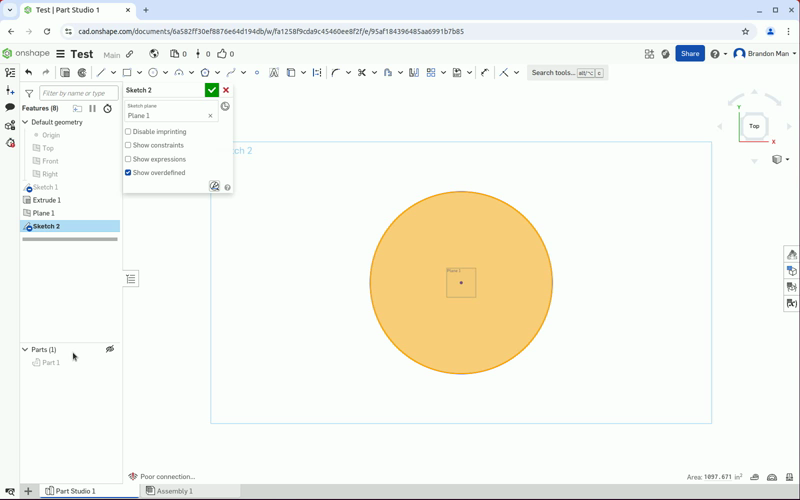
key(shift+e)
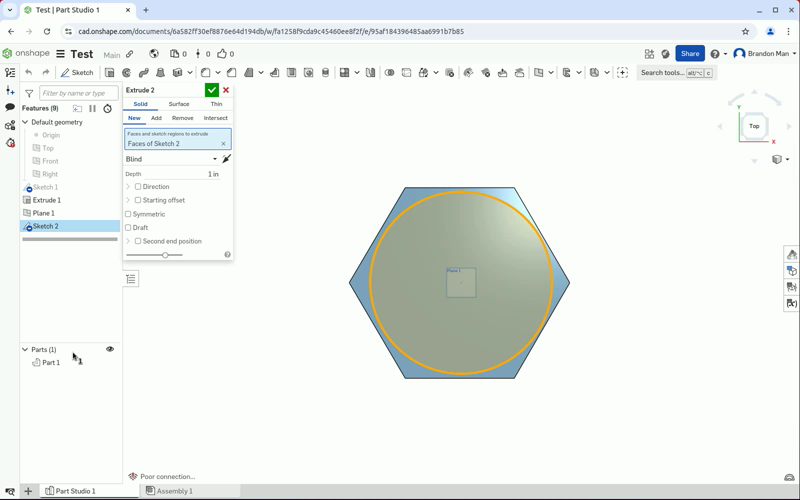
mouse_move(143, 106)
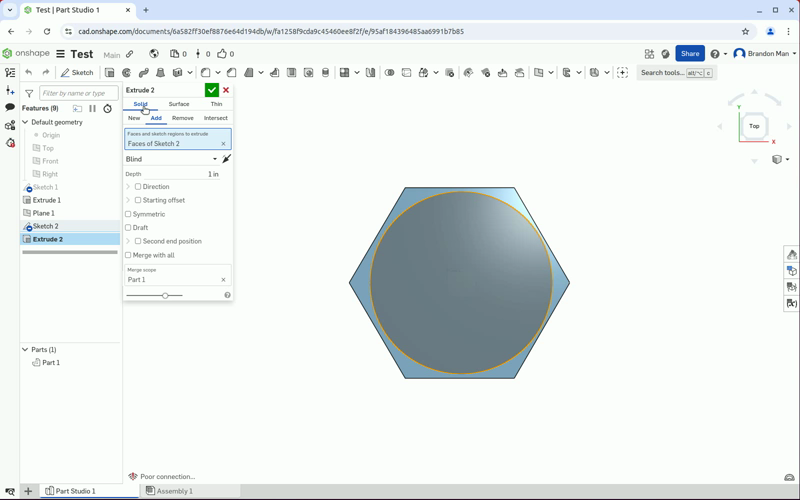
click(143, 106)
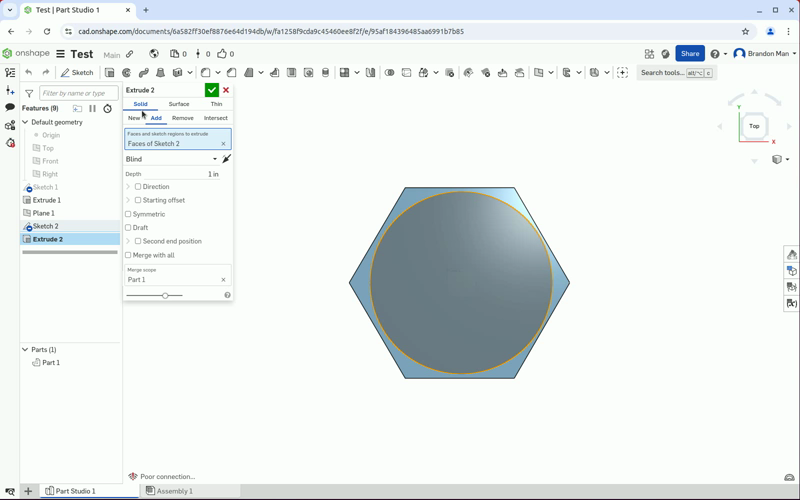
mouse_move(137, 120)
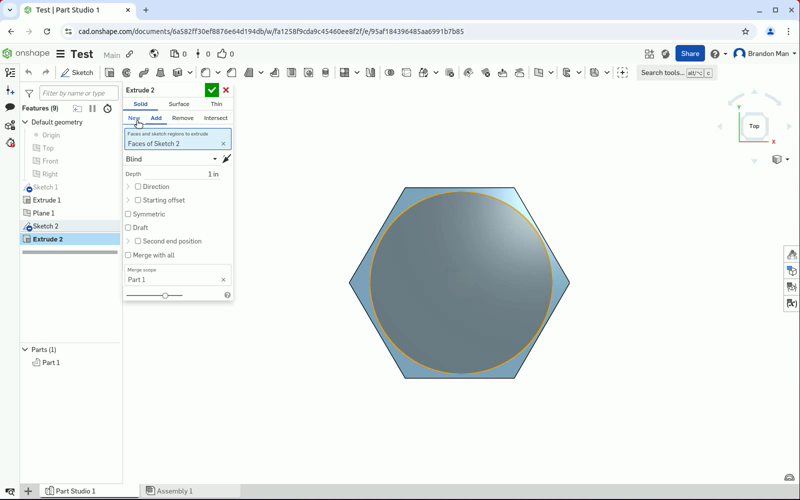
click(137, 120)
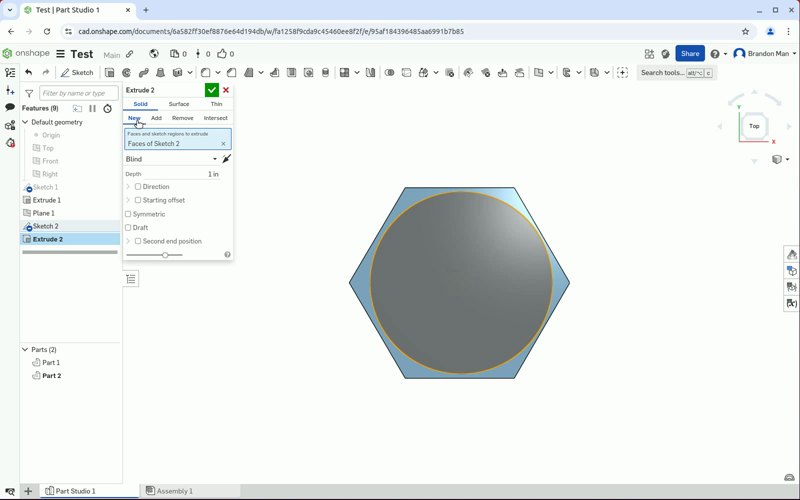
key(tab, 4)
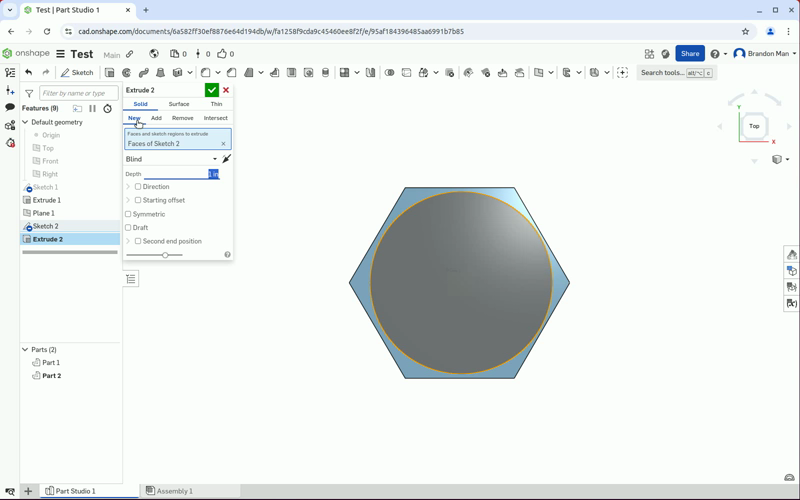
text(7.703)
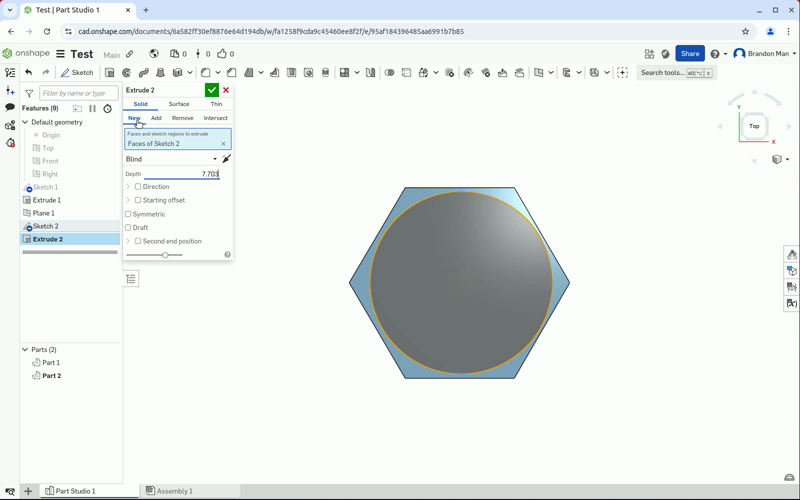
key(enter)
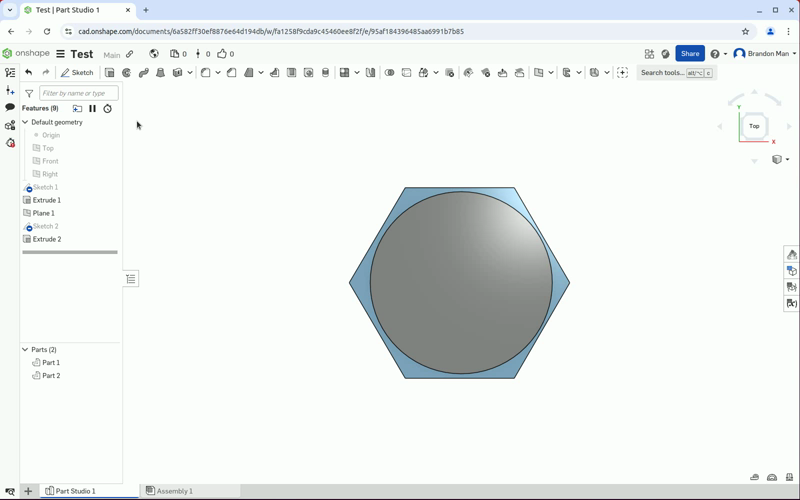
key(shift+h)
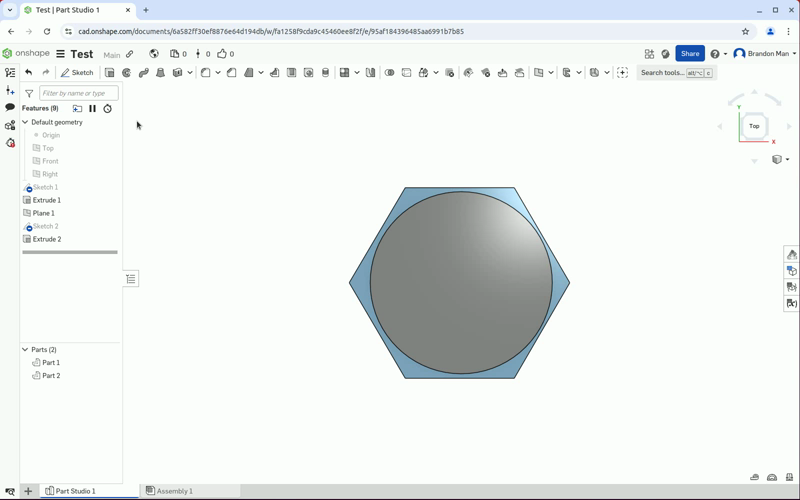
key(shift+h)
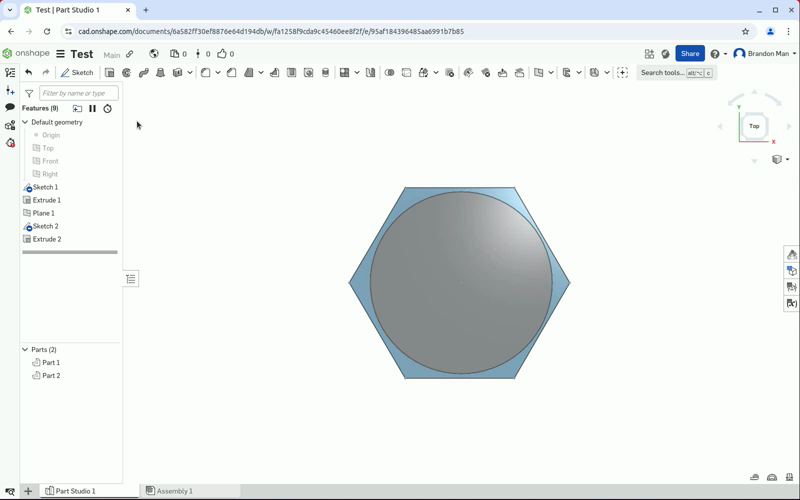
key(shift+7)
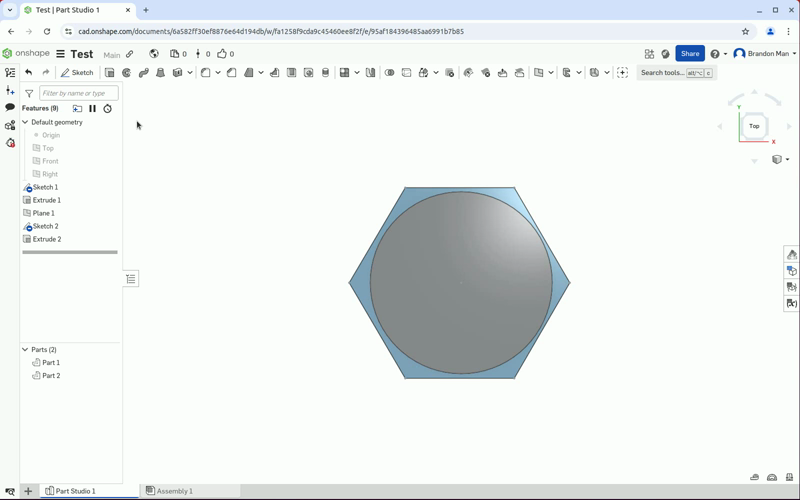
key(up, 3)
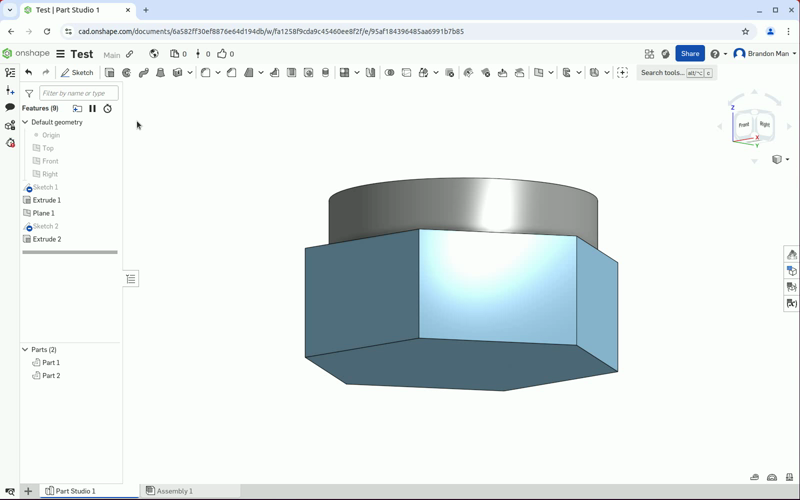
key(left, 3)
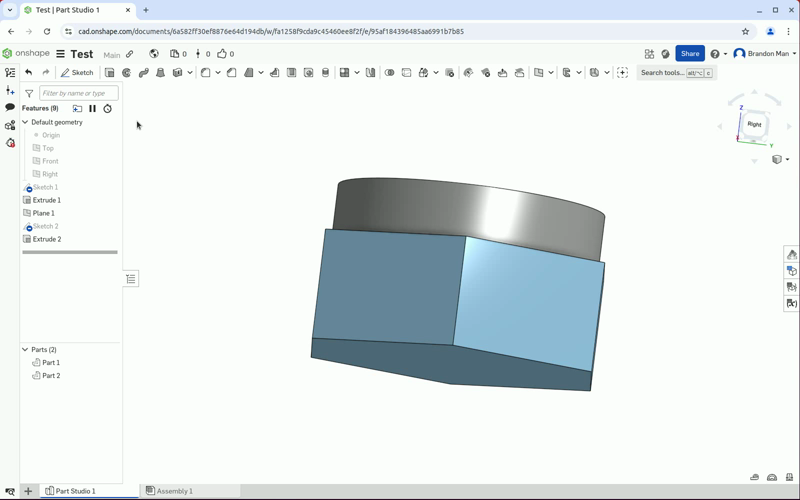
key(right, 3)
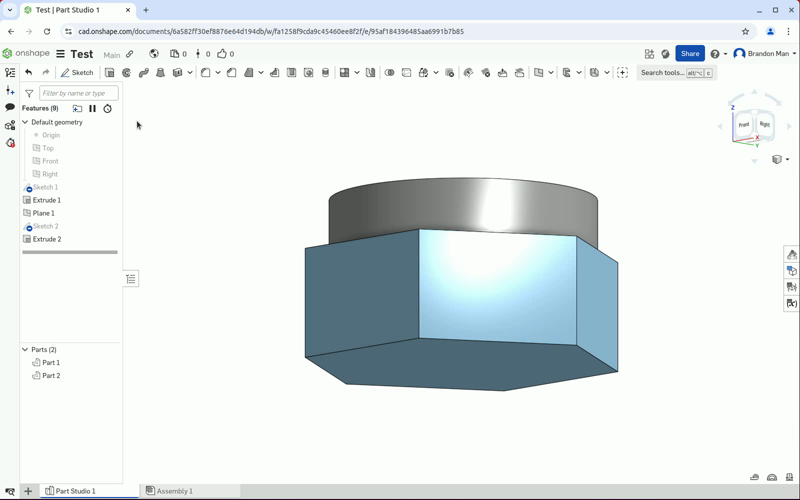
key(down, 3)
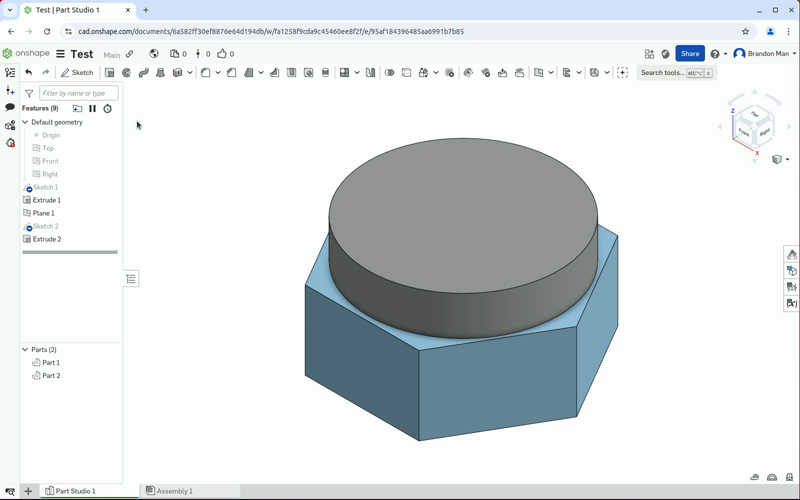
mouse_move(73, 189)
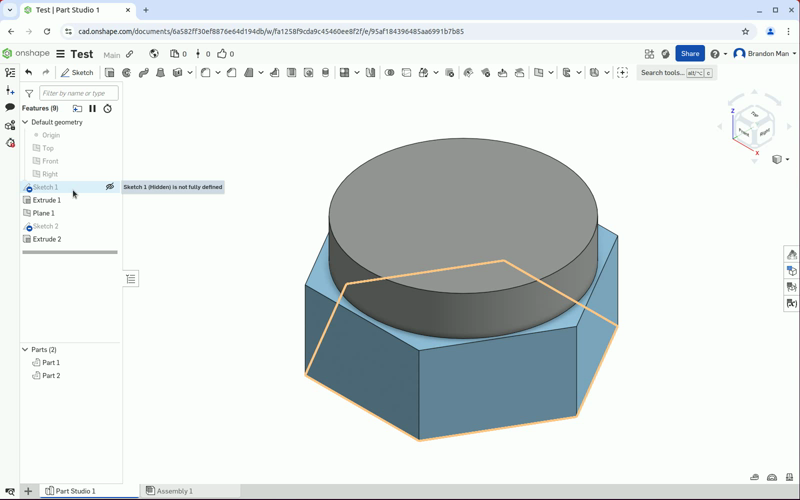
click(73, 189)